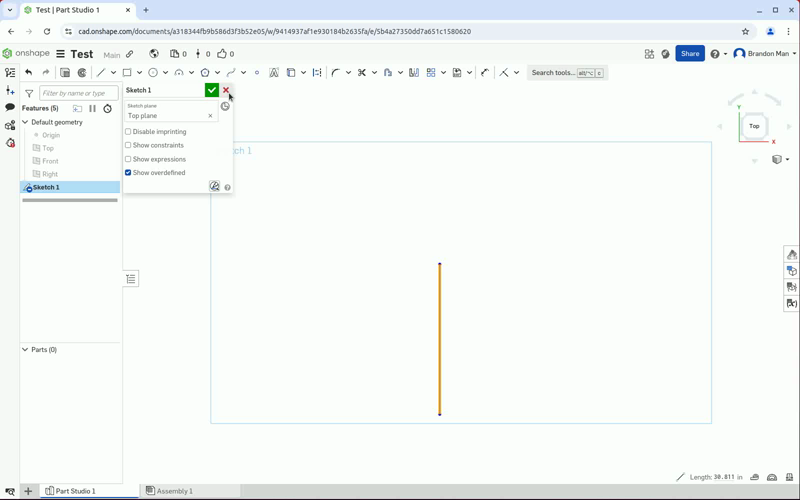
key(shift+h)
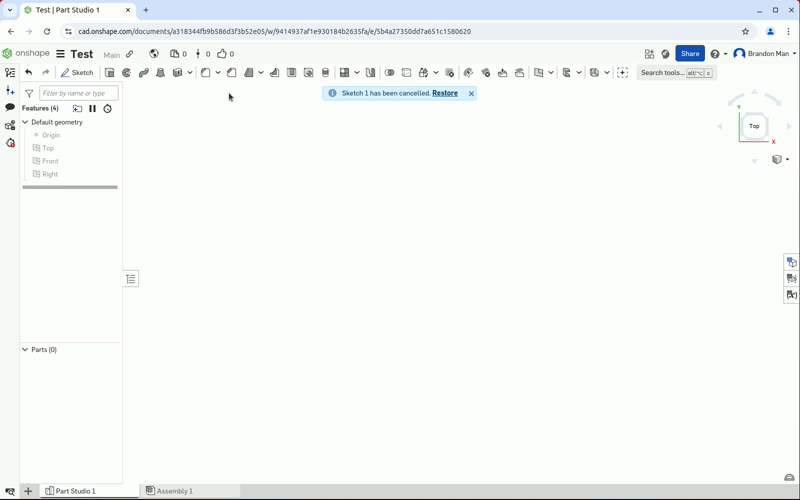
mouse_move(73, 352)
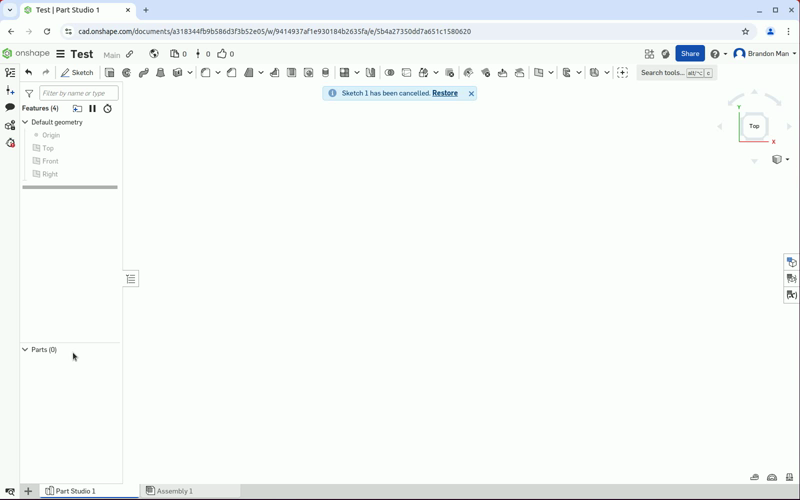
key(y)
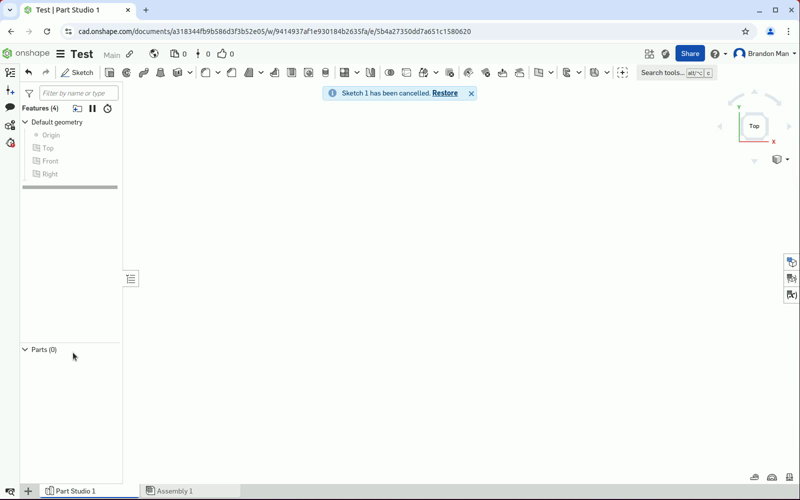
key(shift+p)
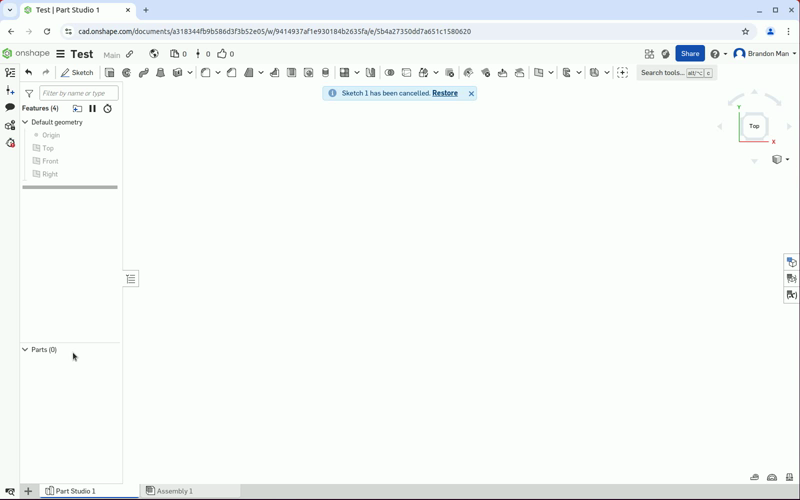
key(space)
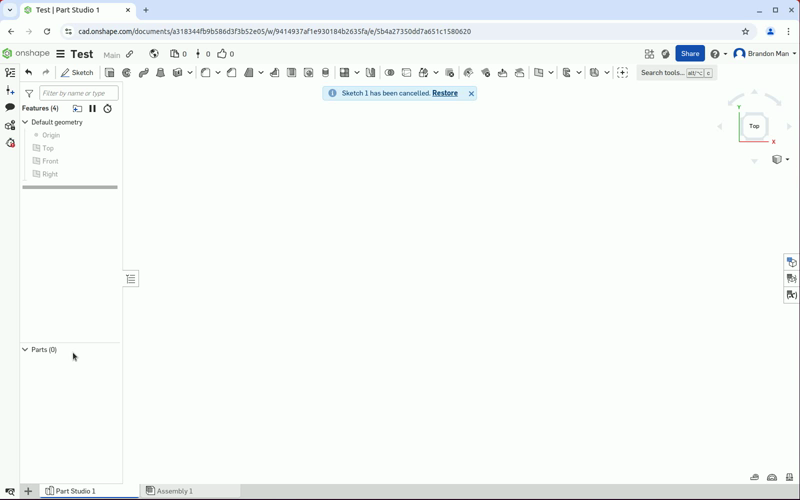
key_down(shift)
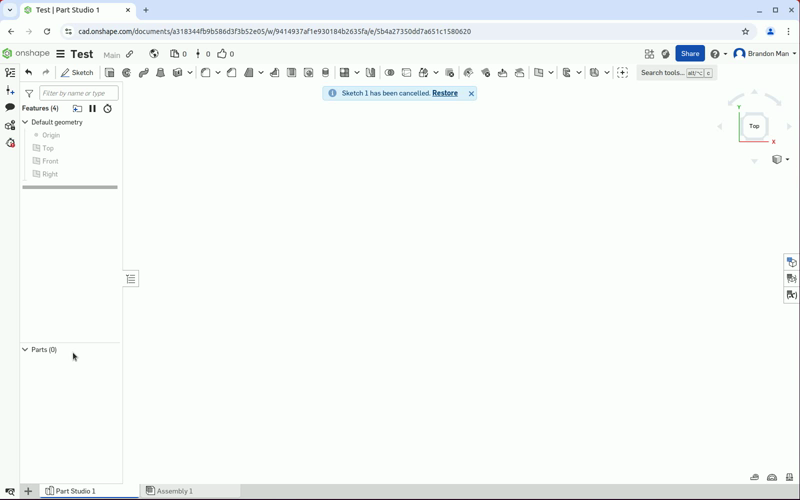
key(up)
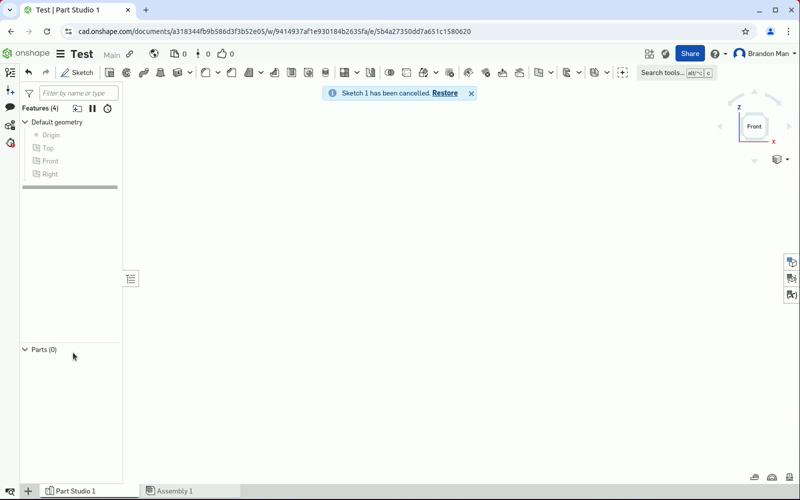
key_up(shift)
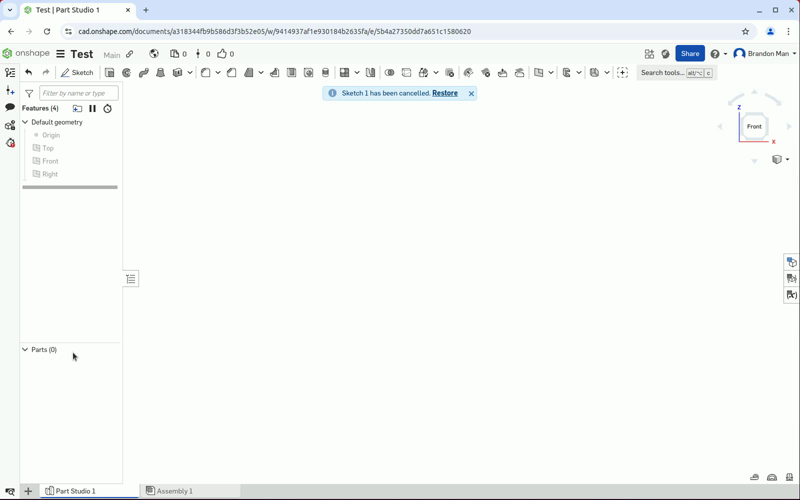
mouse_move(73, 352)
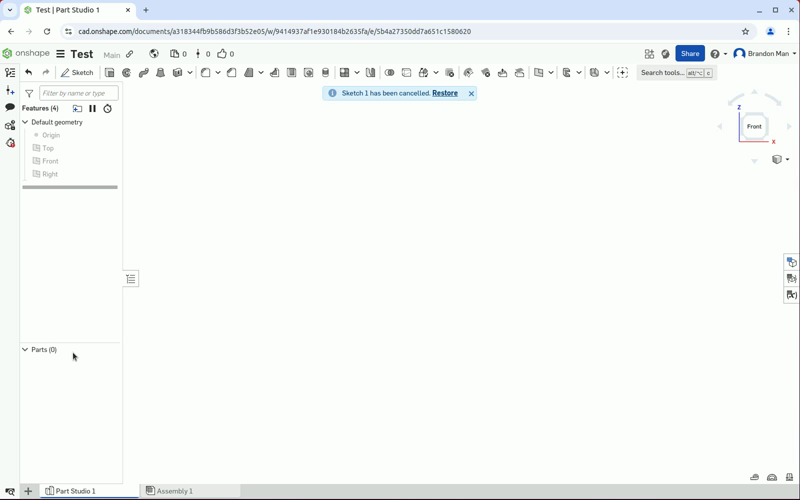
key(shift+y)
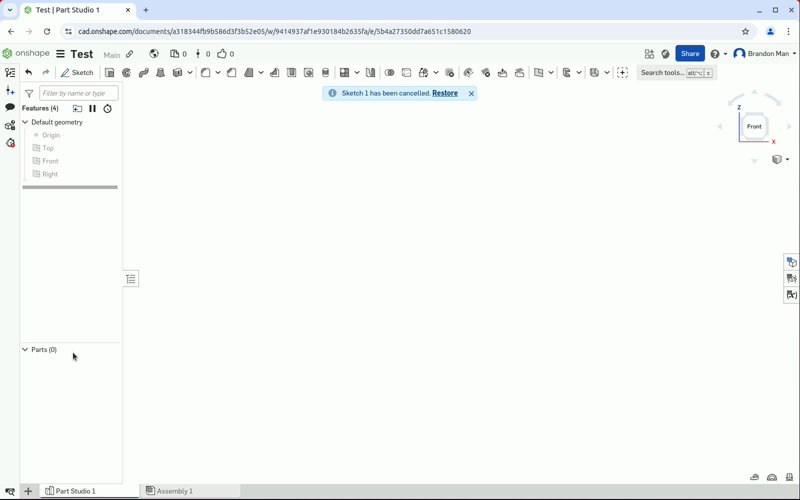
key(shift+s)
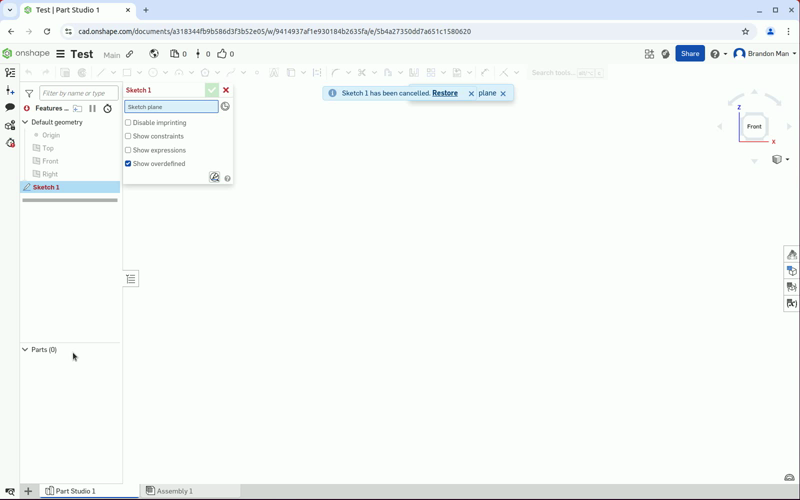
mouse_move(73, 163)
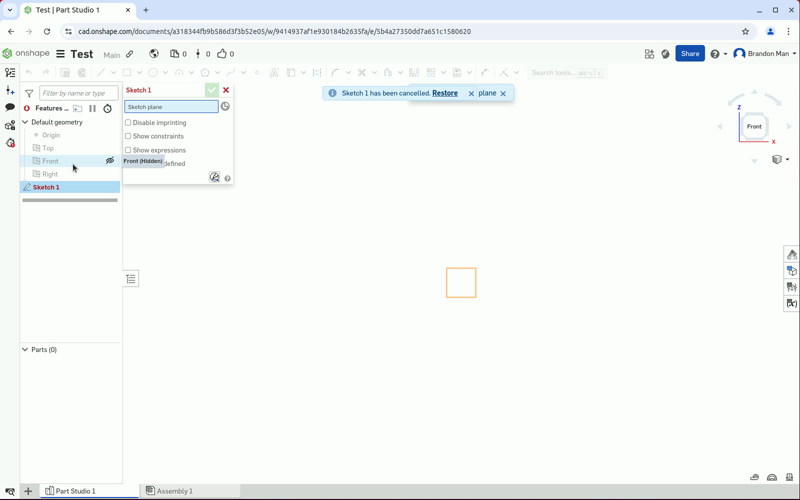
click(73, 163)
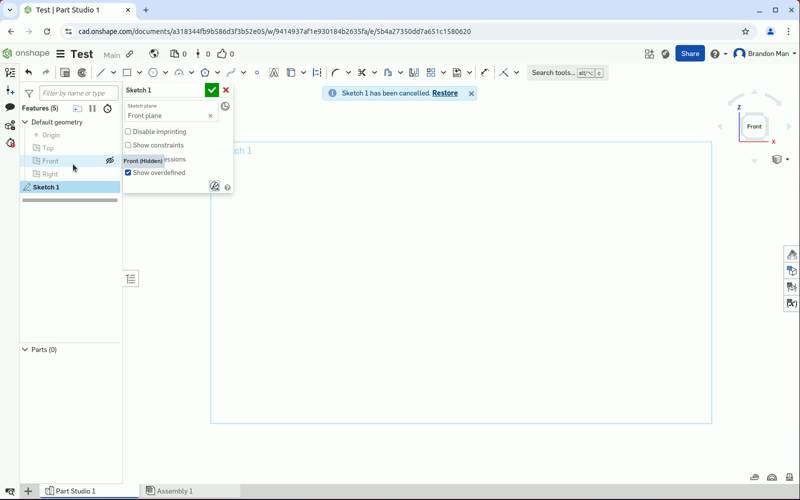
mouse_move(73, 352)
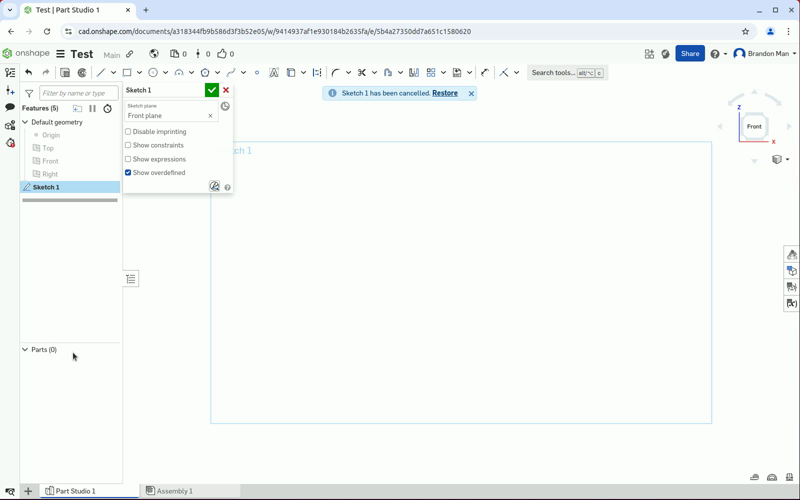
key(y)
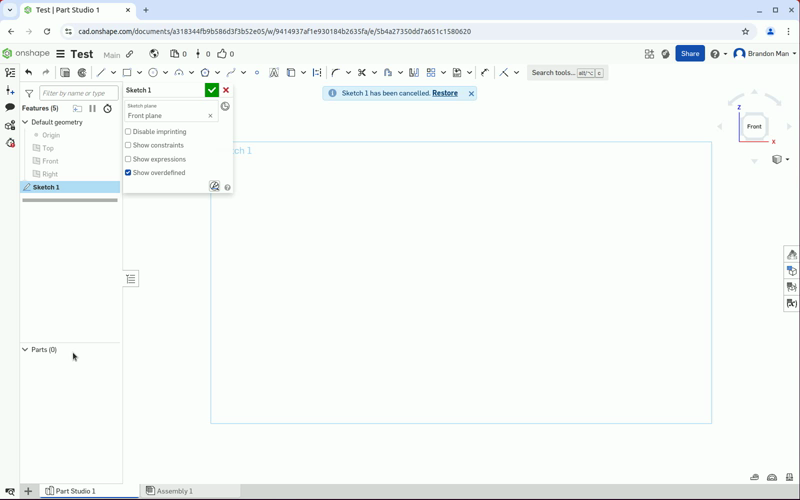
key(l)
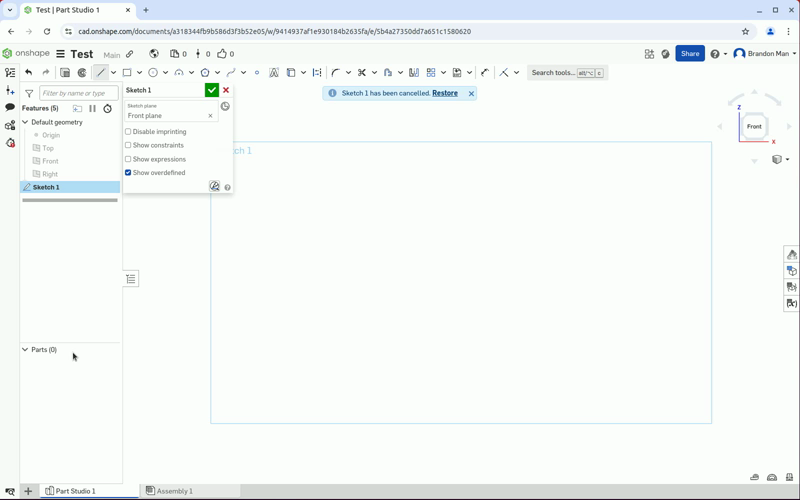
key_down(shift)
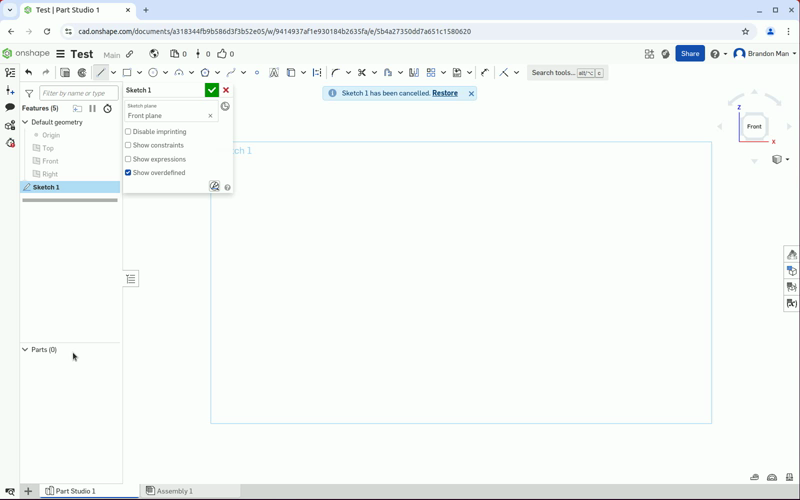
mouse_move(460, 282)
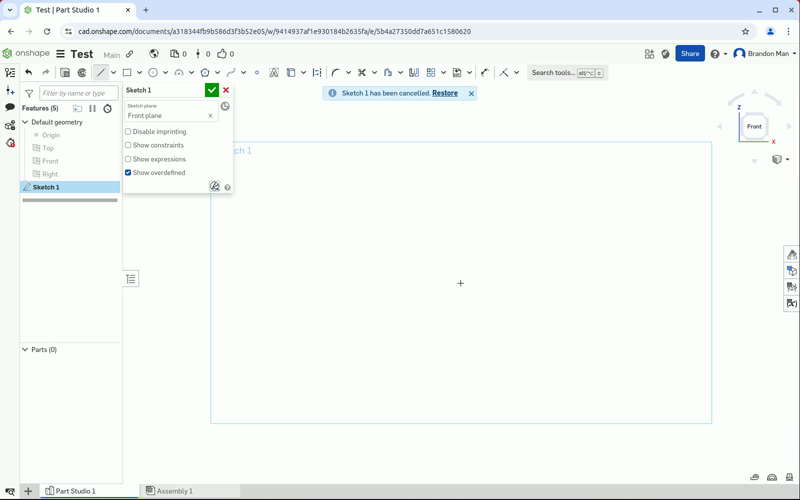
click(460, 282)
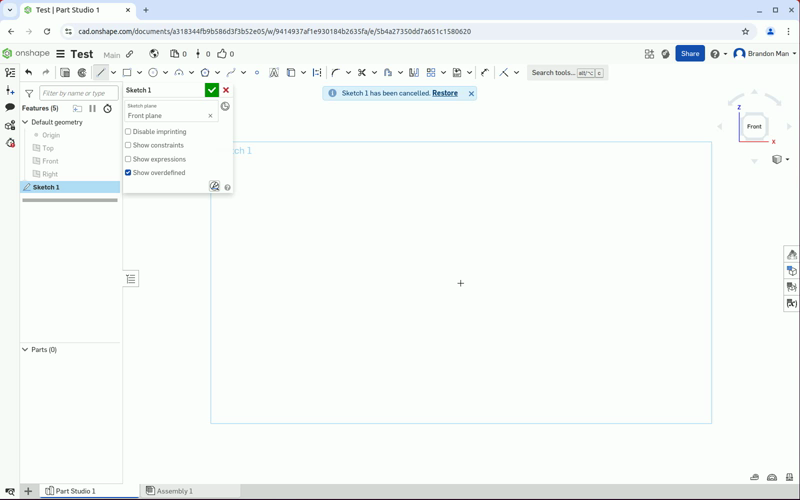
key_up(shift)
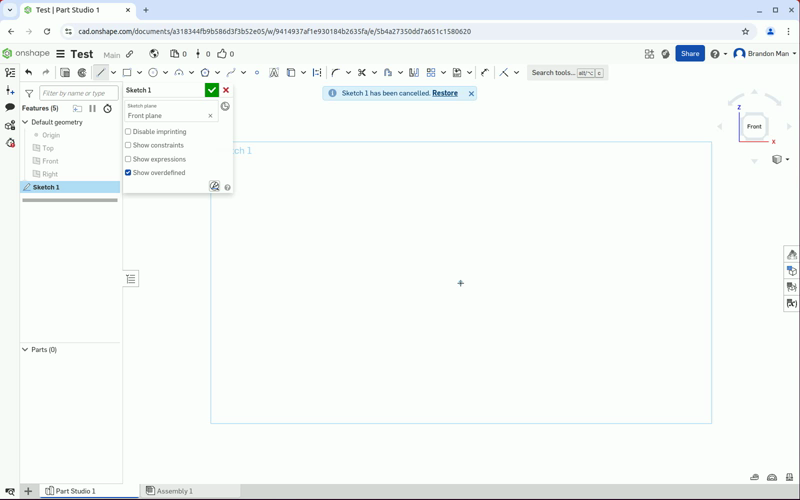
key_down(shift)
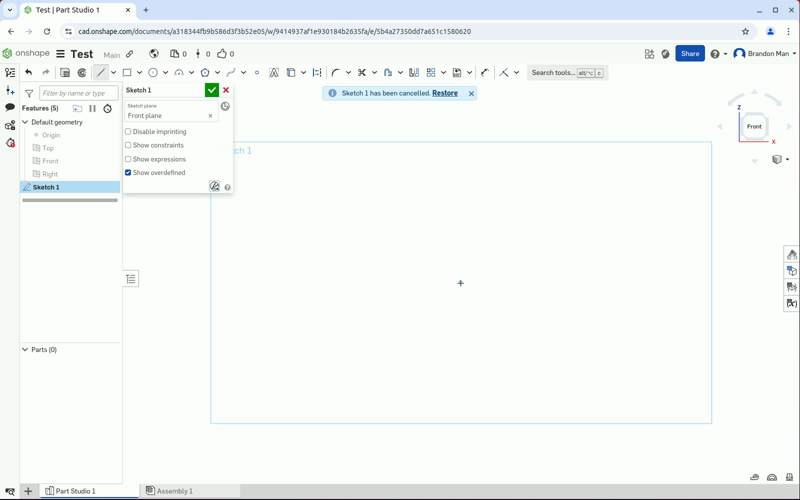
mouse_move(573, 282)
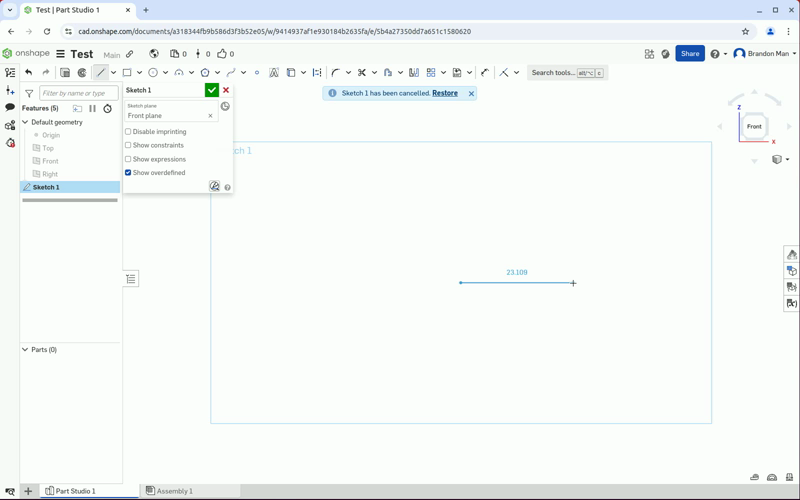
click(573, 282)
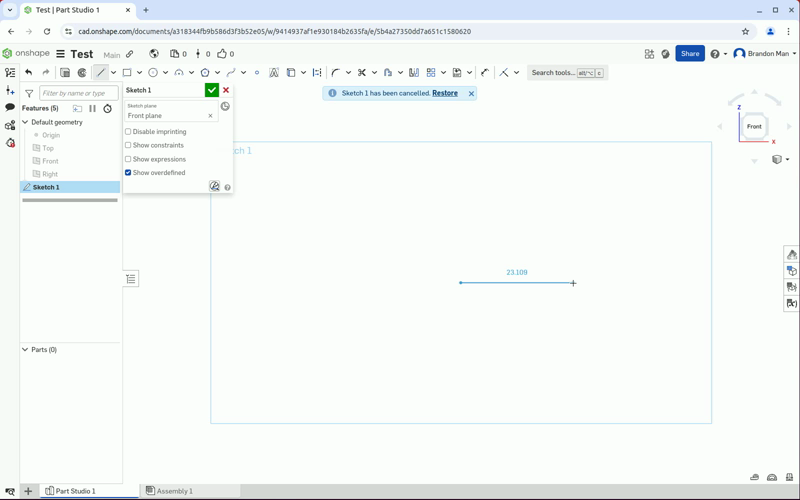
key_up(shift)
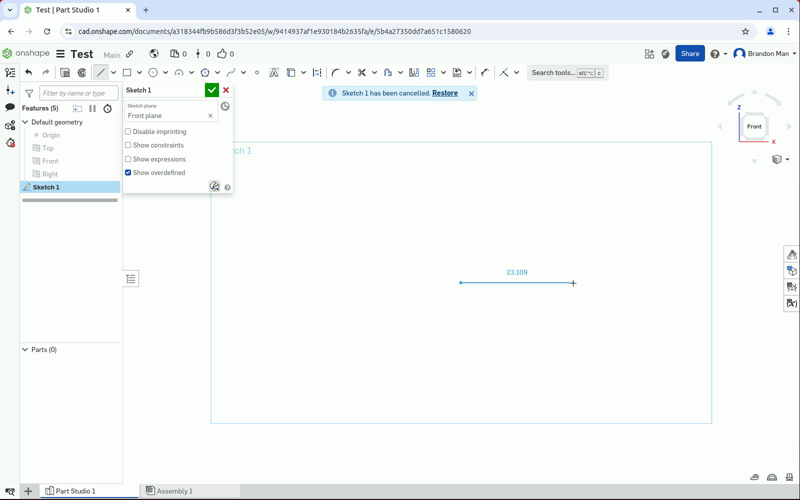
key_down(shift)
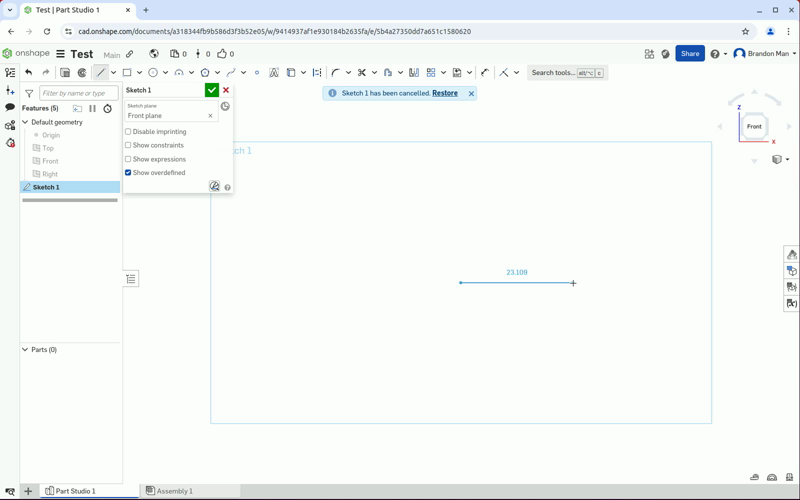
mouse_move(589, 282)
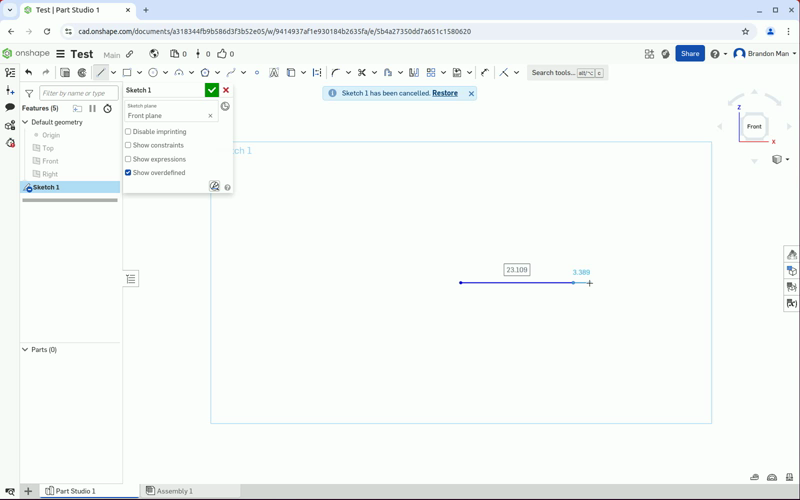
mouse_move(573, 262)
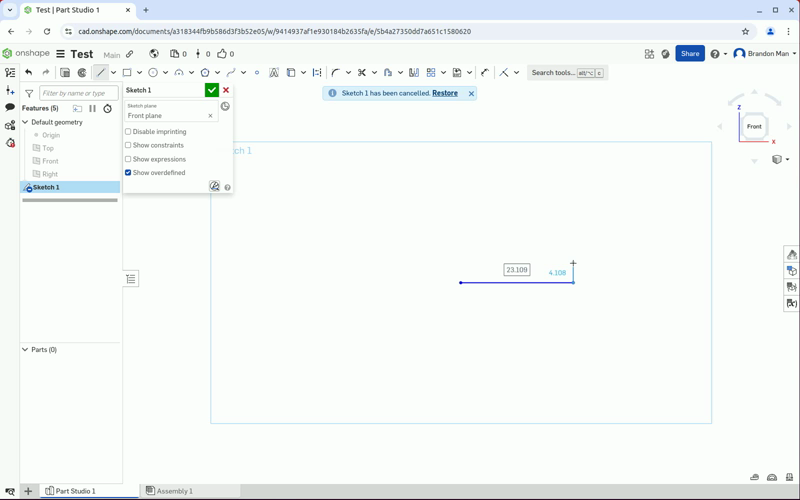
click(573, 262)
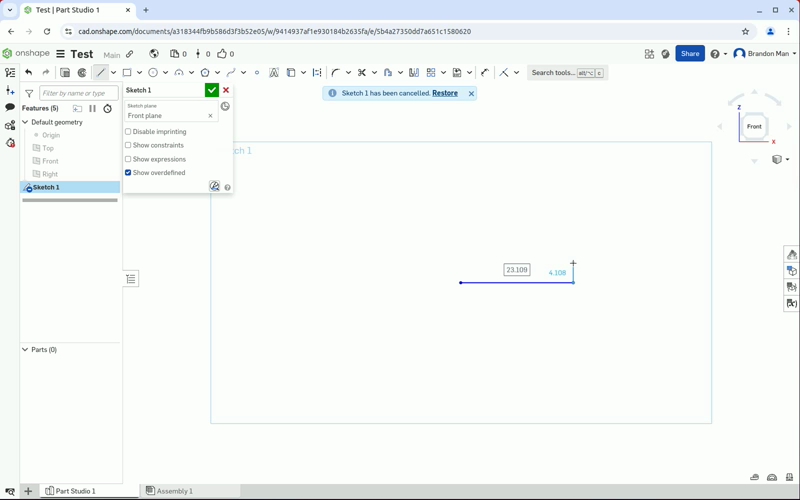
key_up(shift)
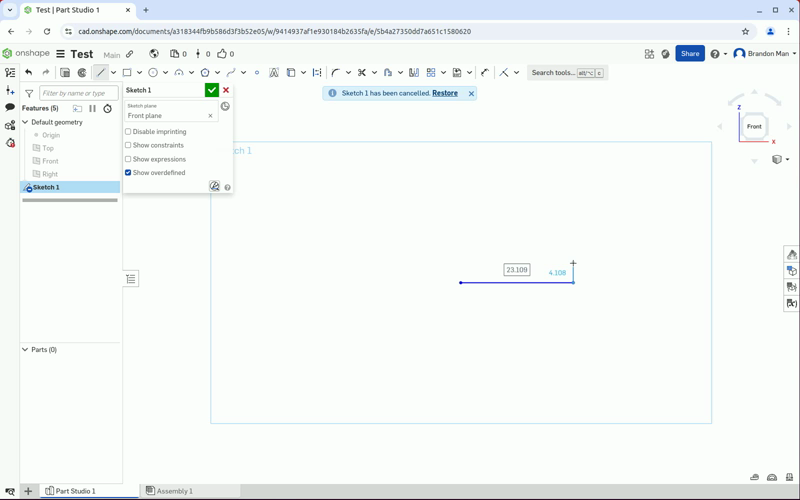
key_down(shift)
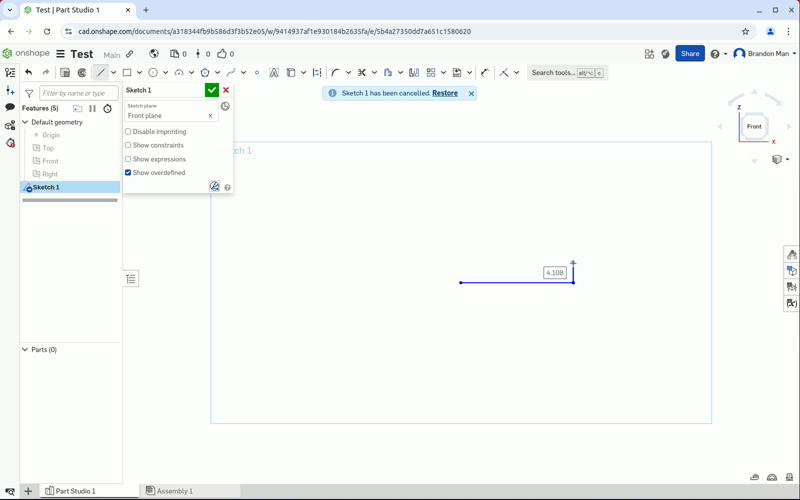
mouse_move(502, 262)
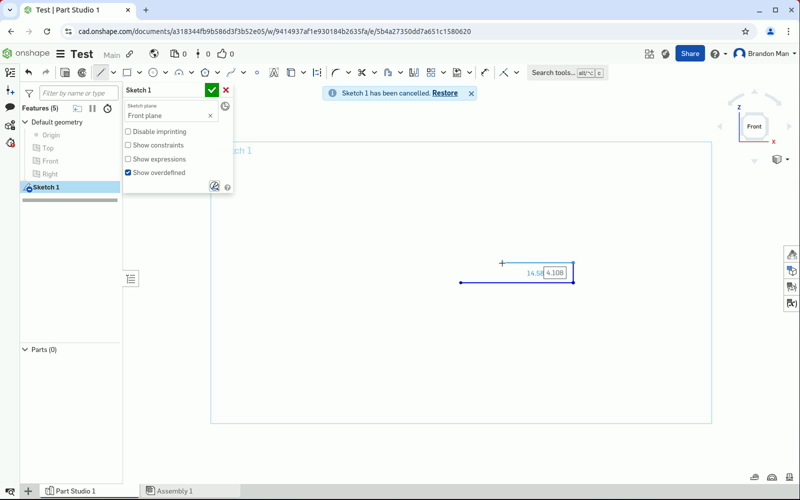
click(502, 262)
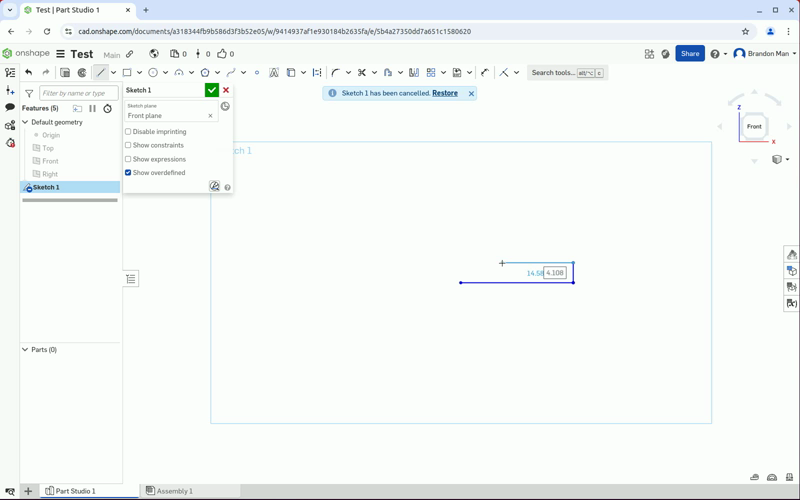
key_up(shift)
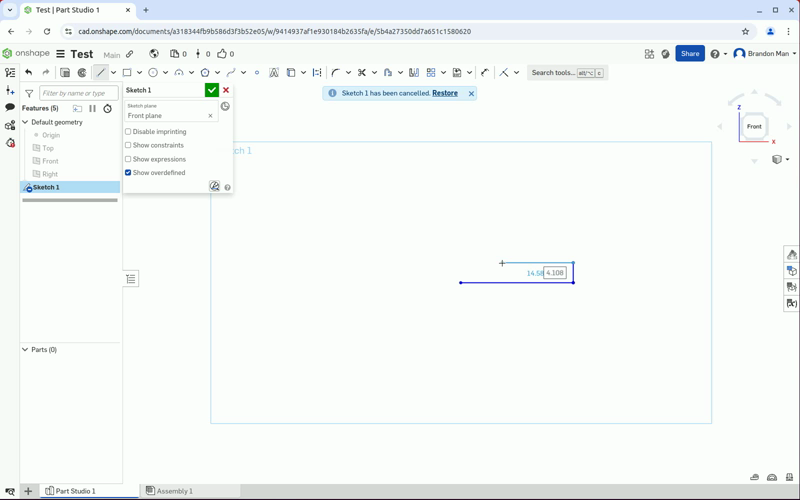
key_down(shift)
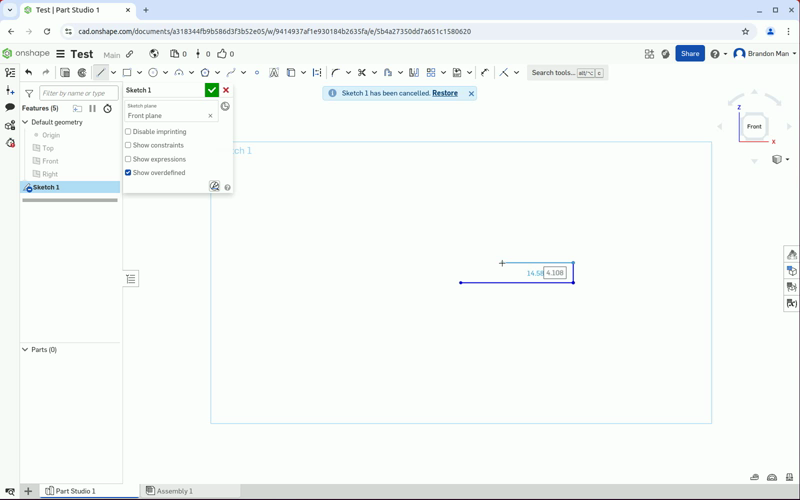
mouse_move(532, 262)
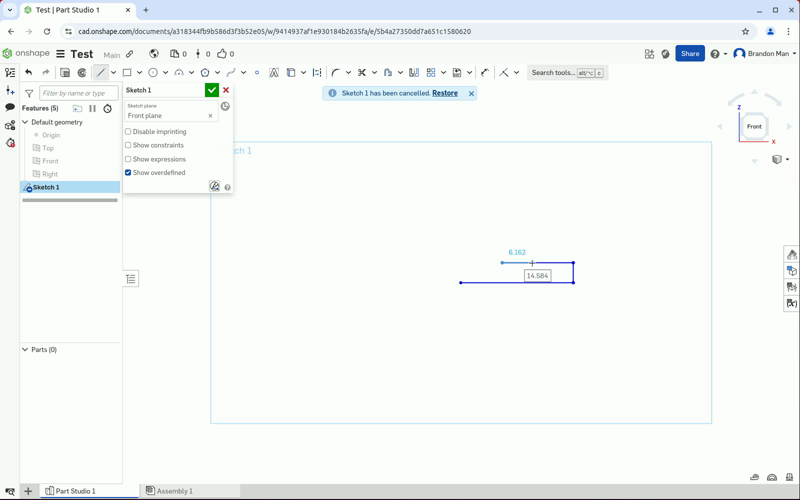
mouse_move(502, 241)
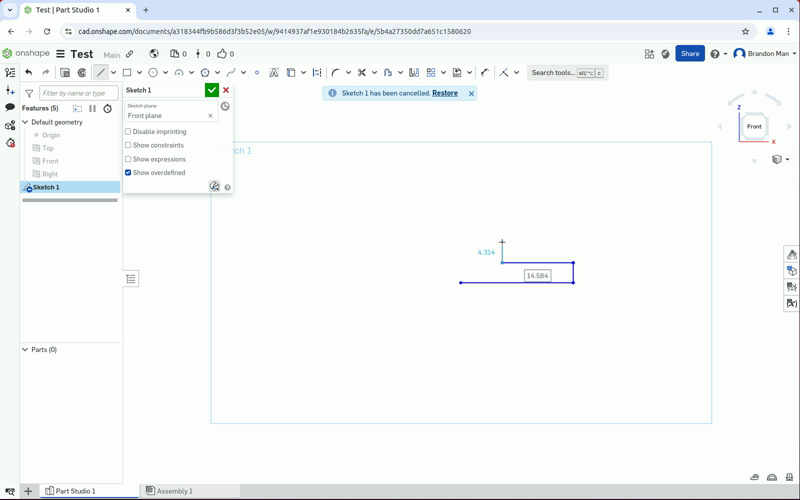
click(502, 241)
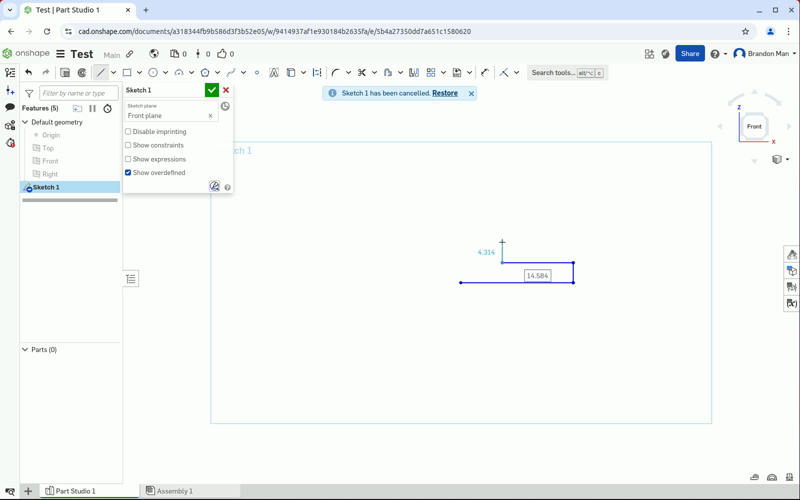
key_up(shift)
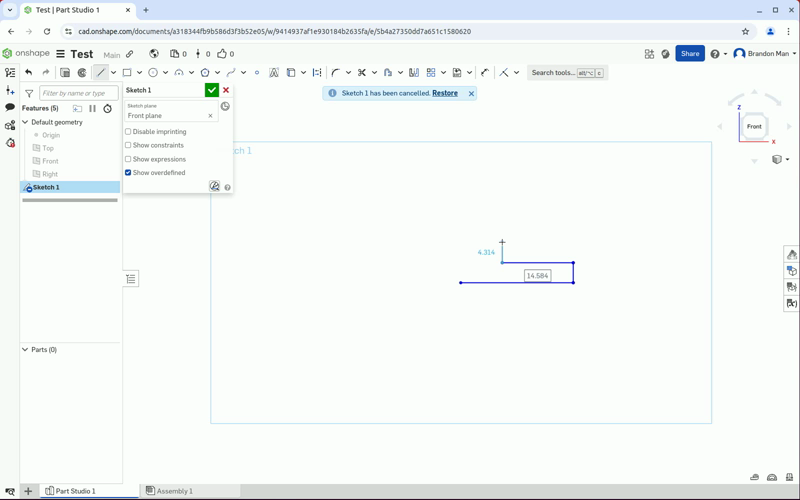
key_down(shift)
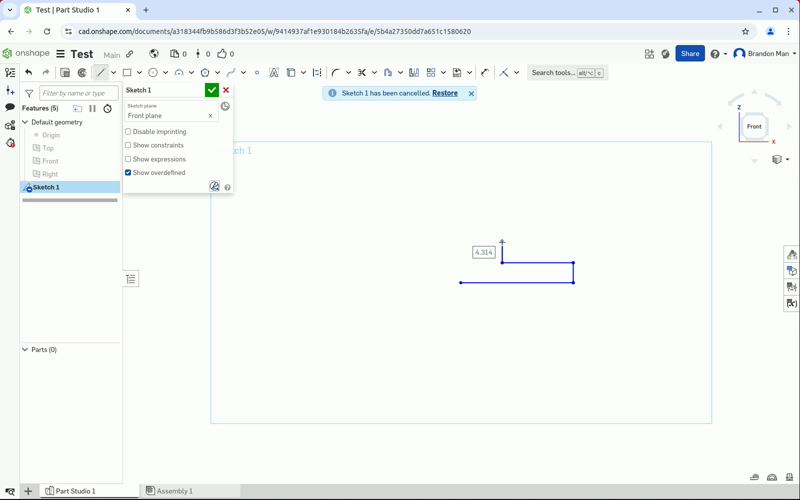
mouse_move(532, 241)
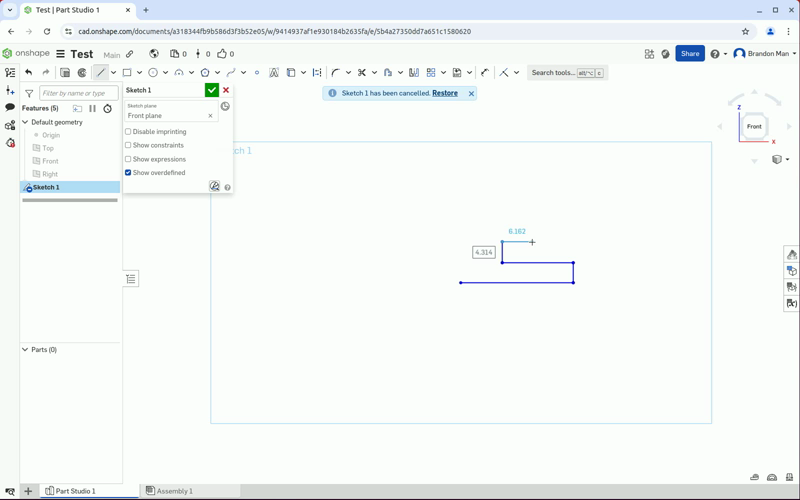
mouse_move(491, 241)
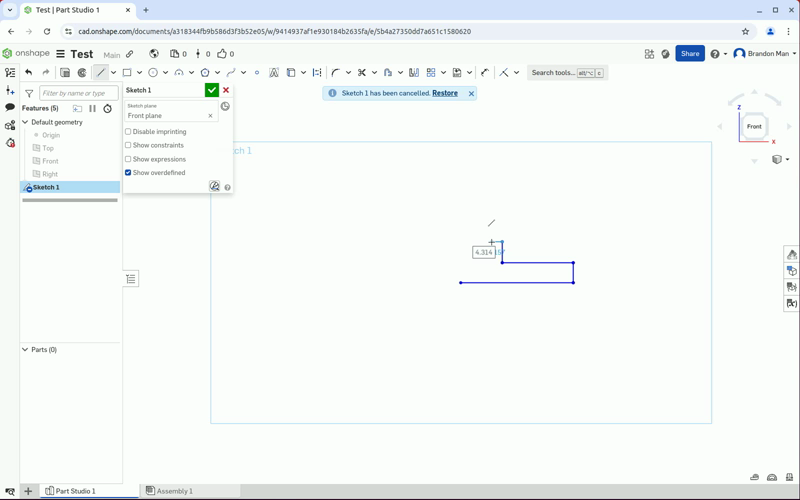
click(491, 241)
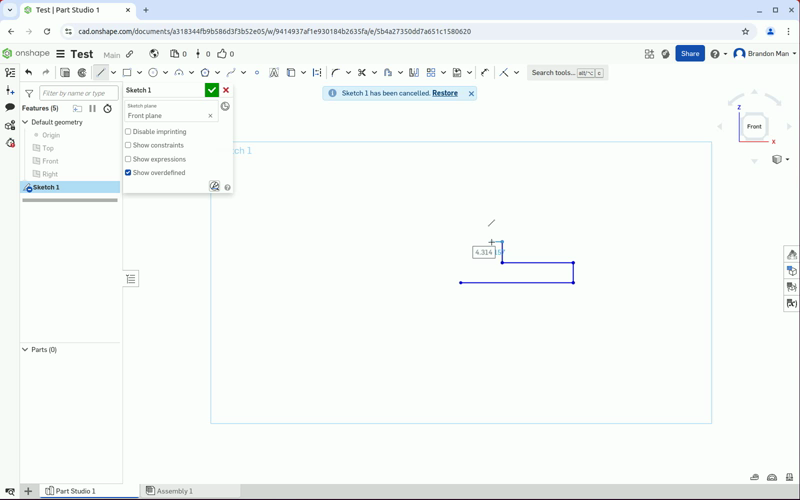
key_up(shift)
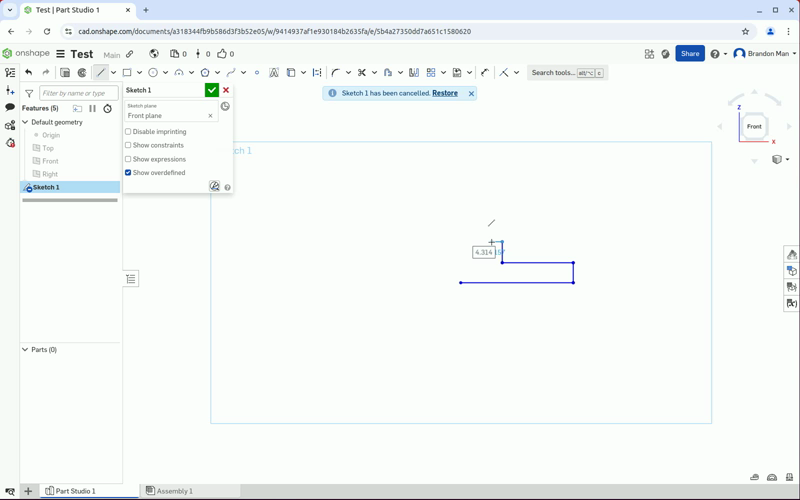
key(esc)
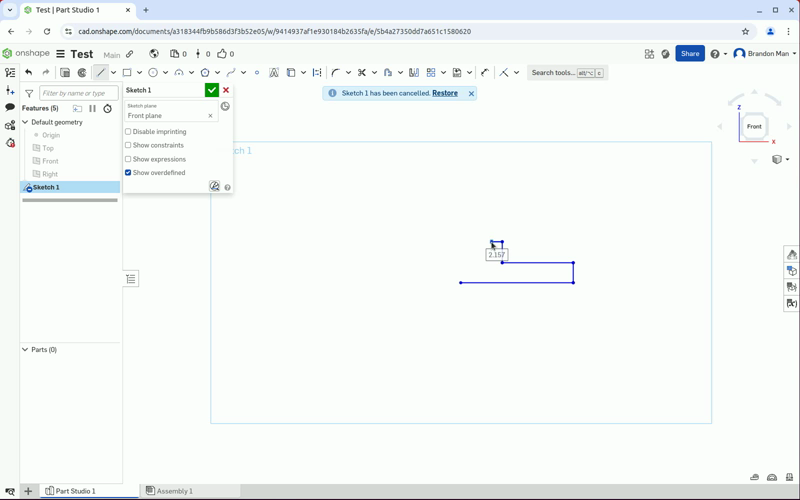
key(a)
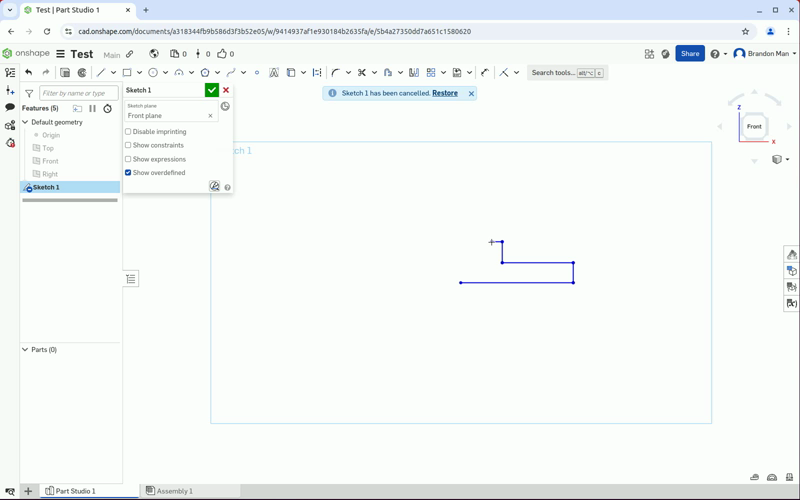
mouse_move(491, 241)
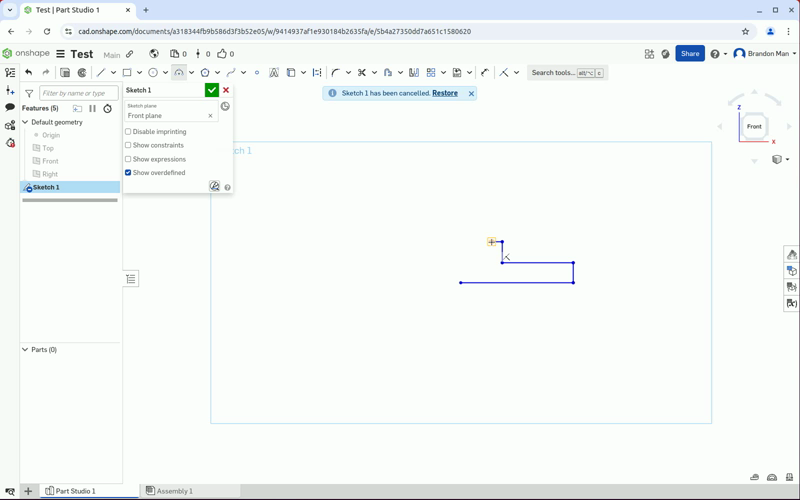
click(491, 241)
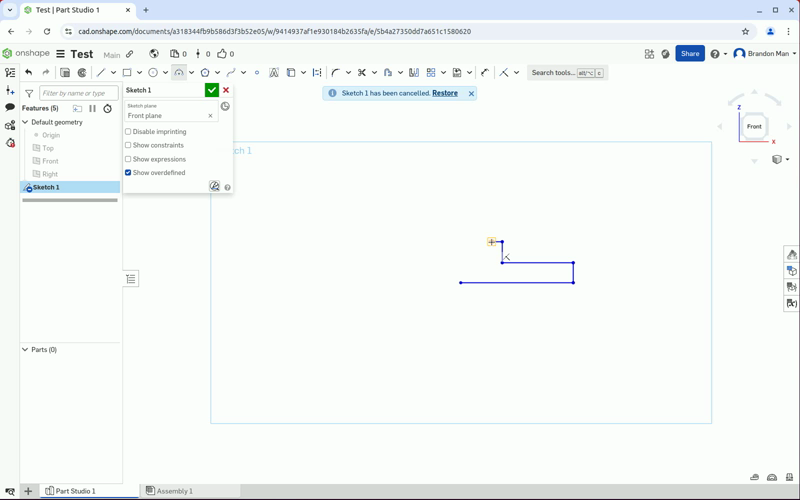
key_down(shift)
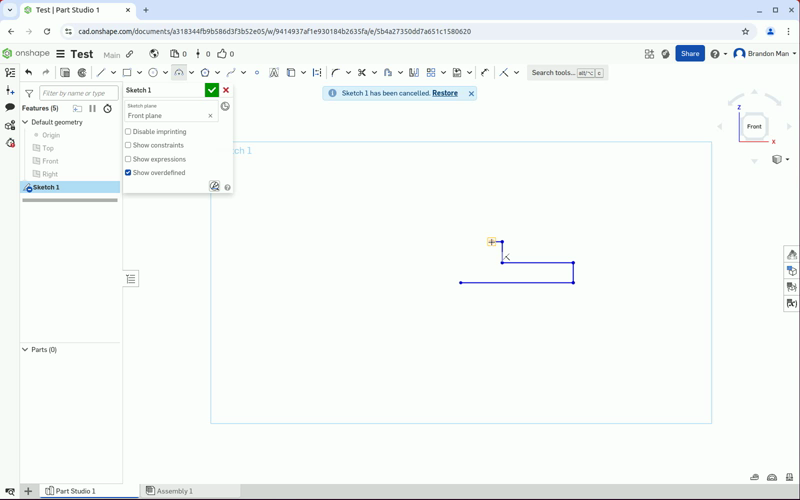
mouse_move(471, 241)
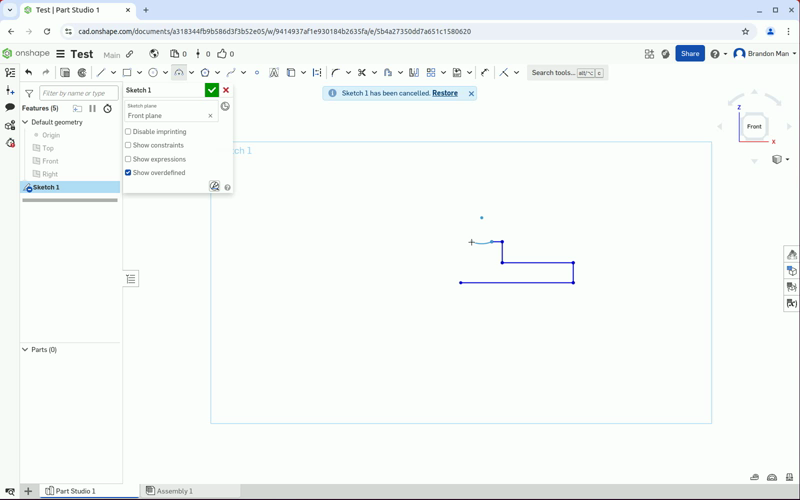
click(471, 241)
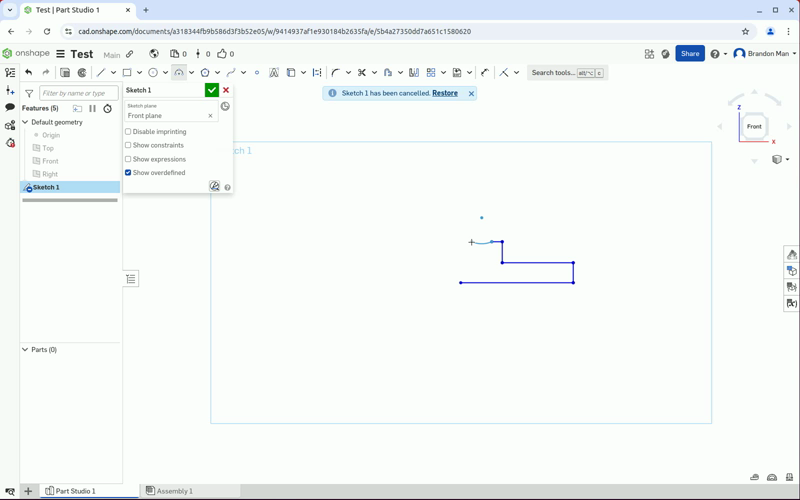
mouse_move(481, 251)
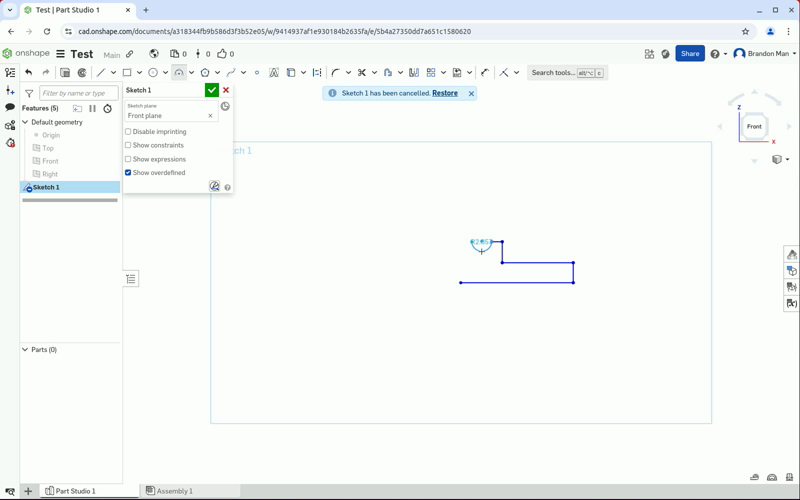
click(481, 251)
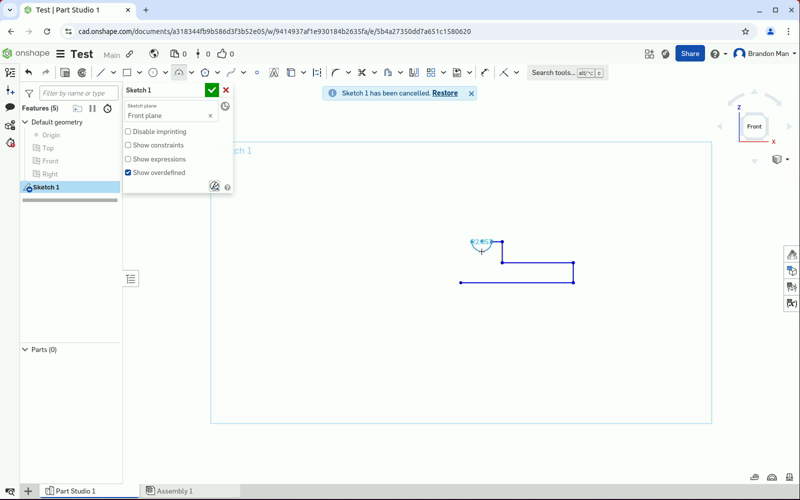
key_up(shift)
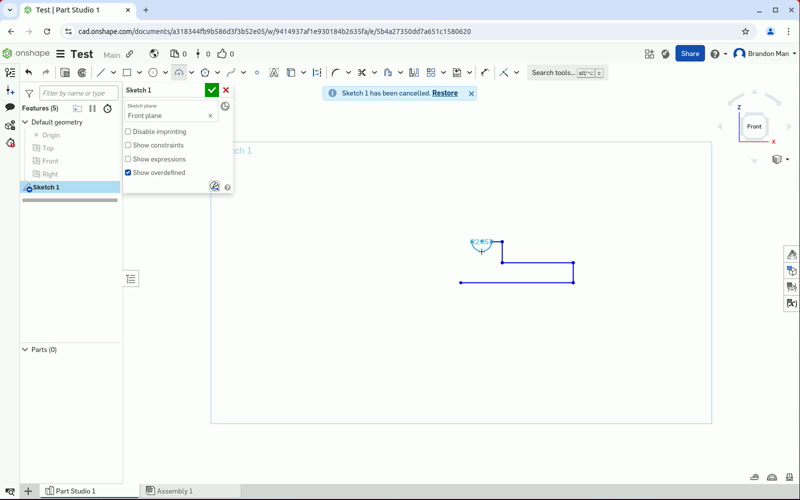
key(esc)
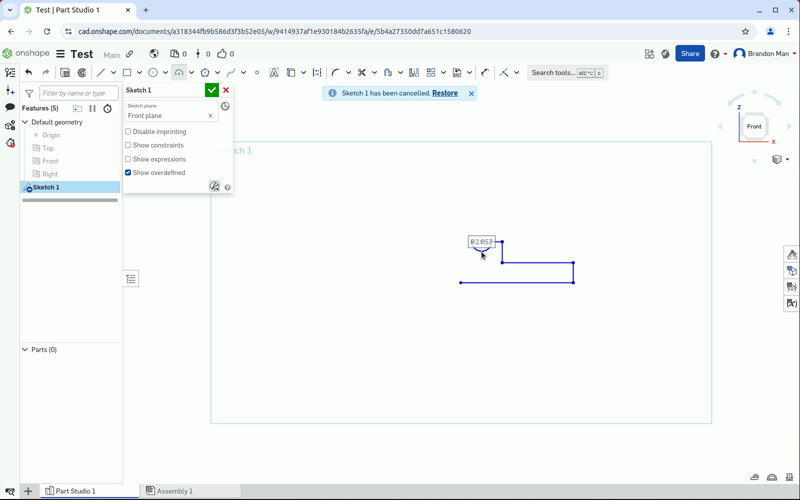
key(l)
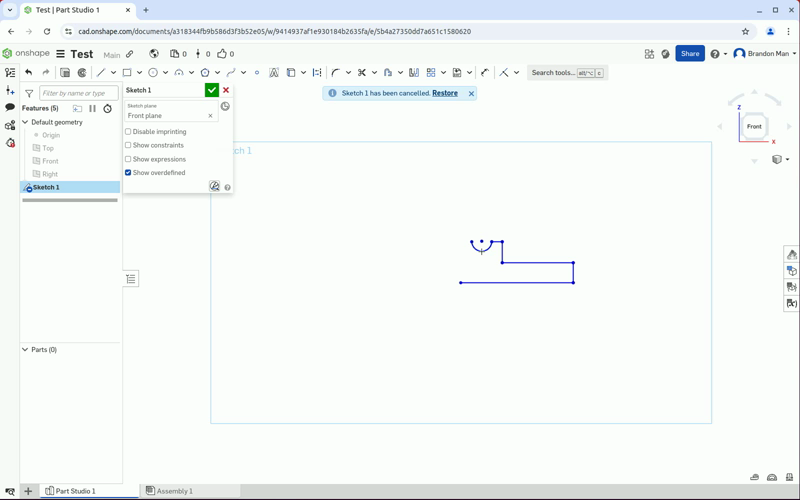
mouse_move(471, 241)
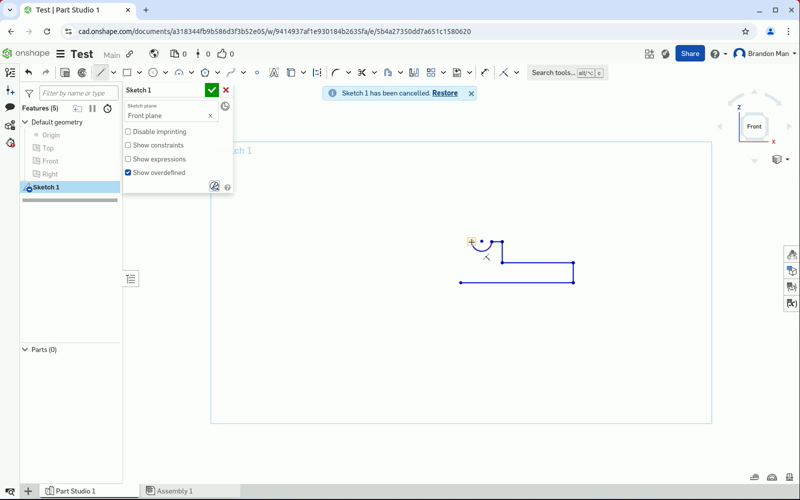
click(471, 241)
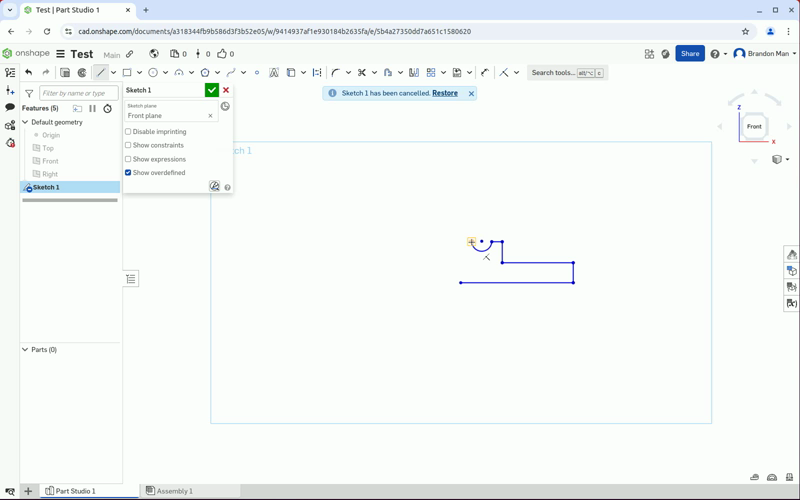
key_down(shift)
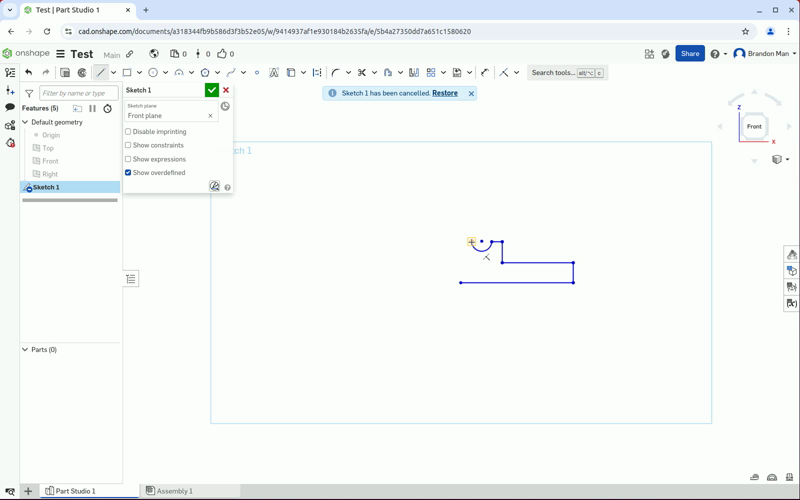
mouse_move(501, 241)
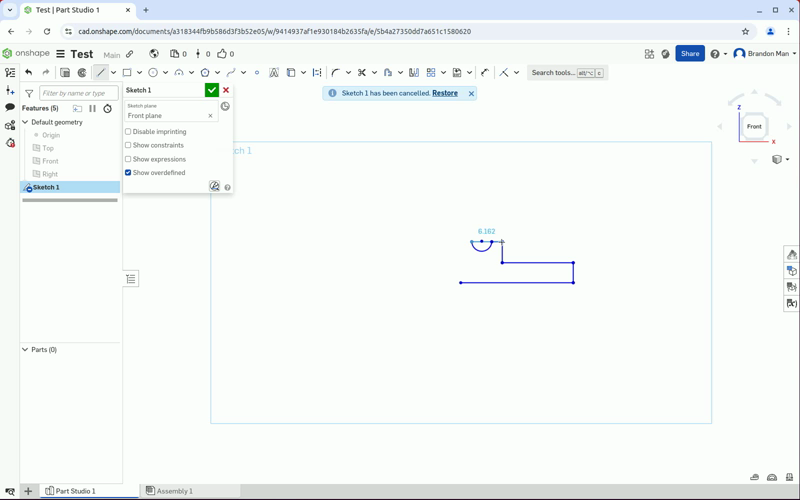
mouse_move(460, 241)
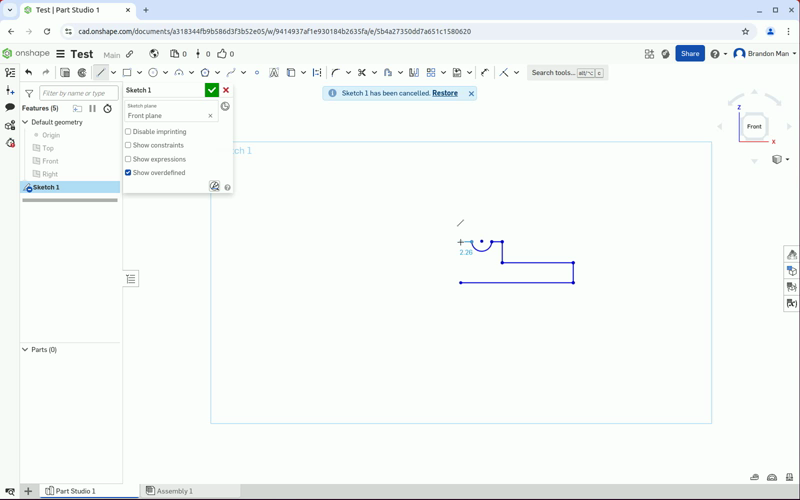
click(460, 241)
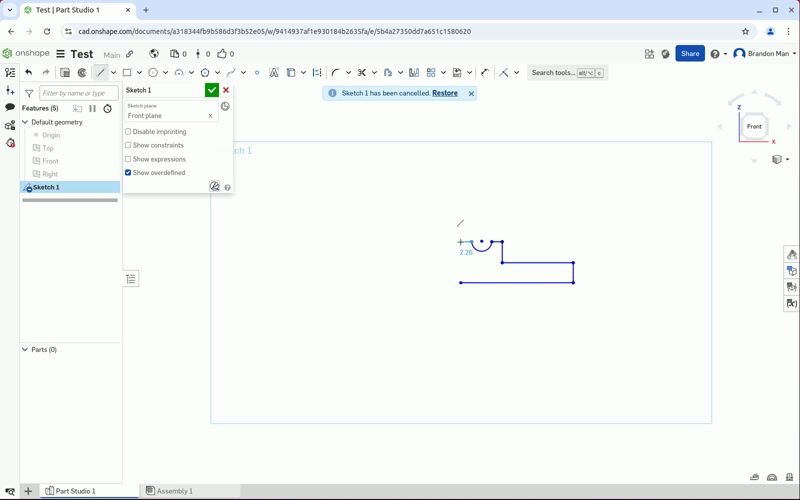
key_up(shift)
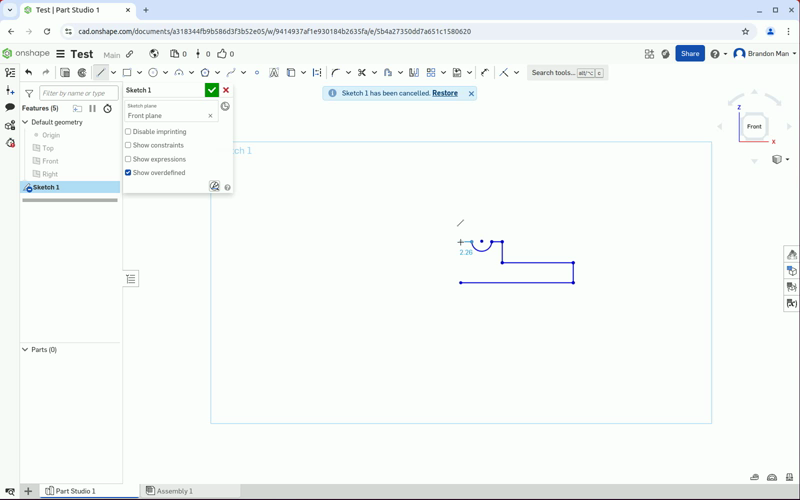
mouse_move(490, 241)
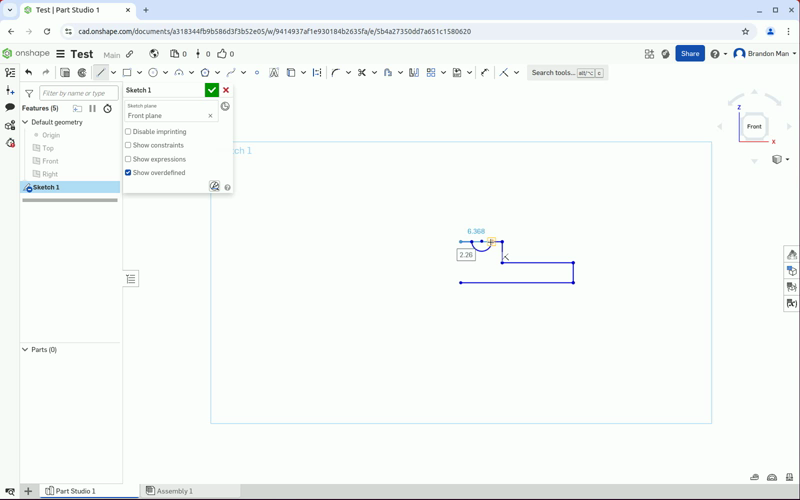
key_down(shift)
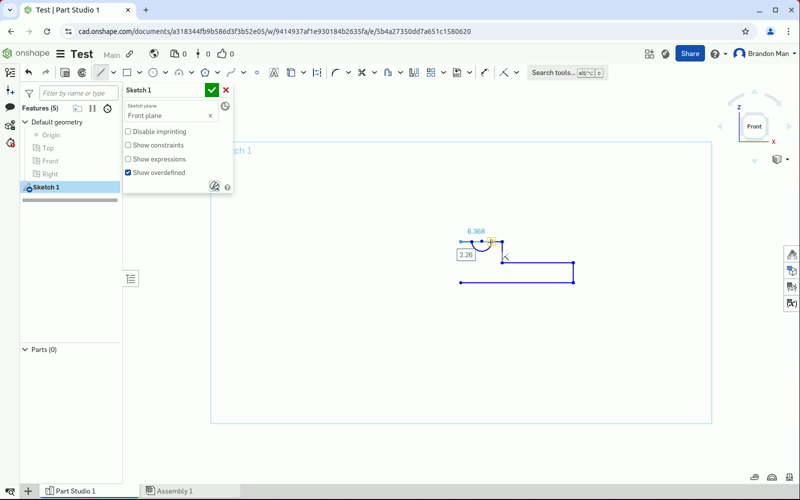
mouse_move(460, 282)
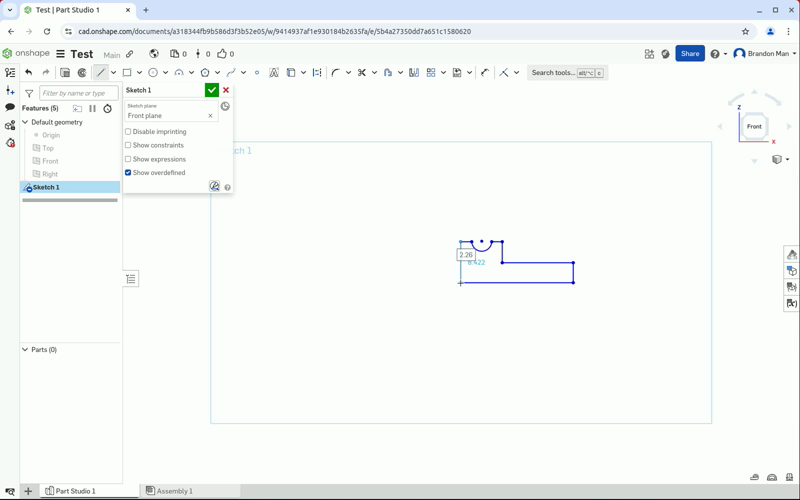
key_up(shift)
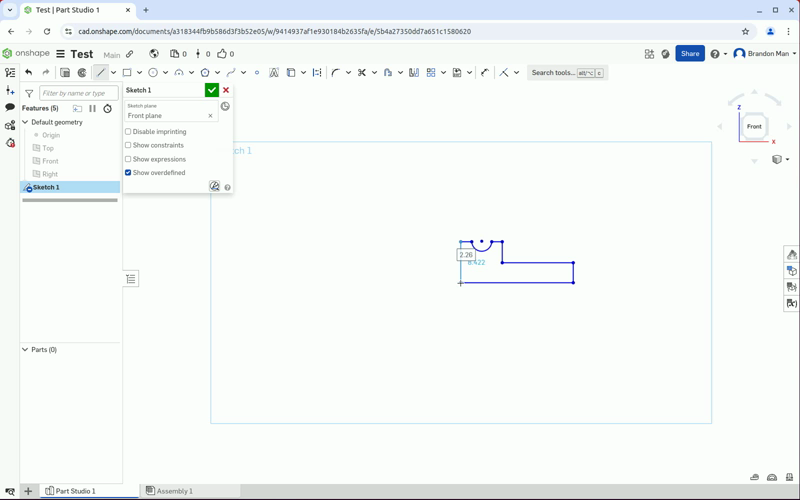
click(460, 282)
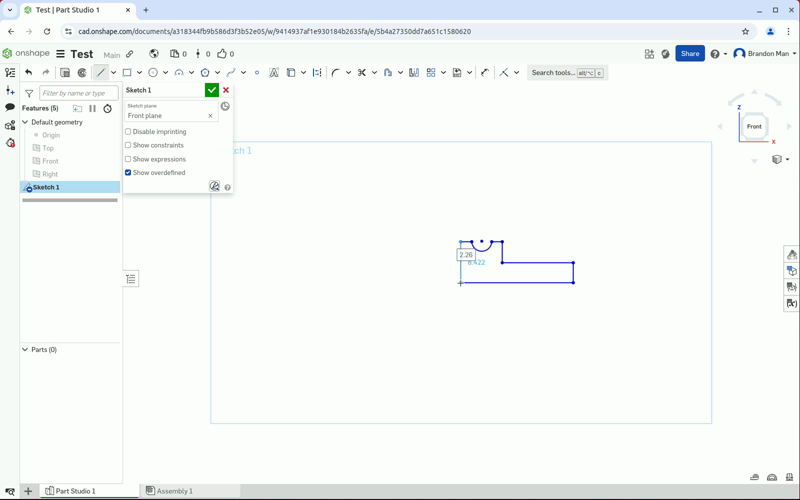
key(esc)
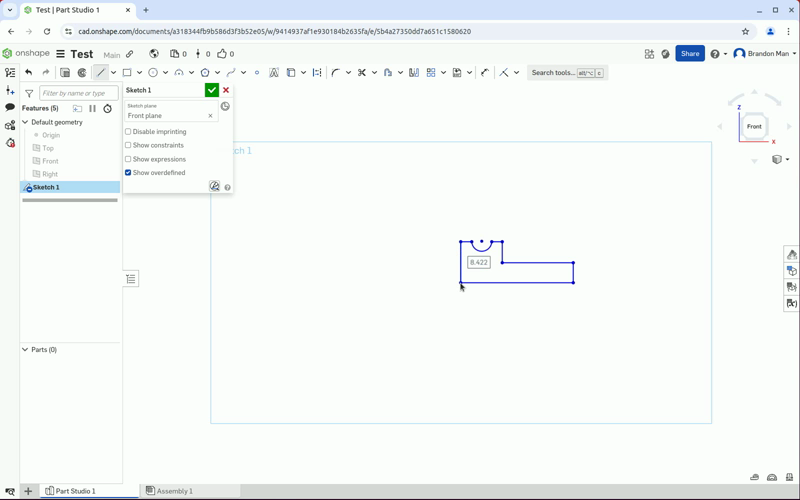
mouse_move(487, 276)
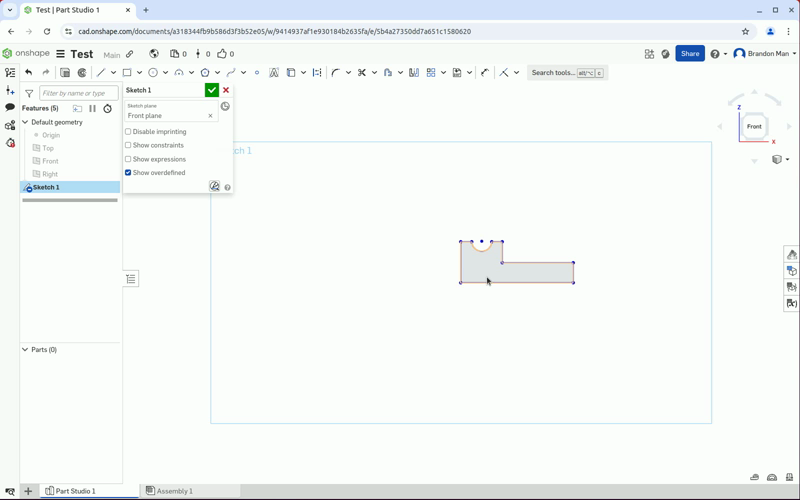
scroll(6)
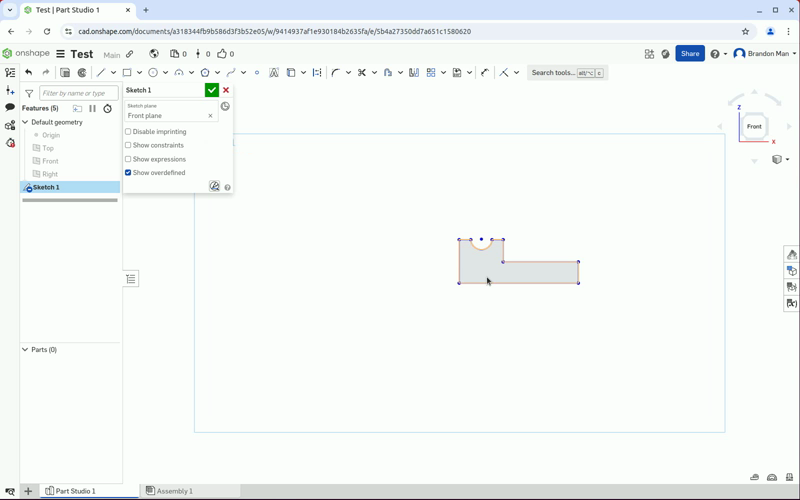
scroll(6)
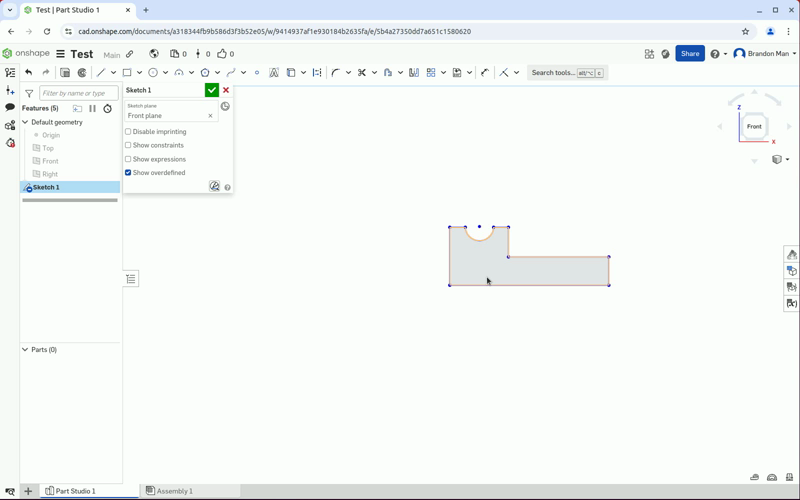
scroll(6)
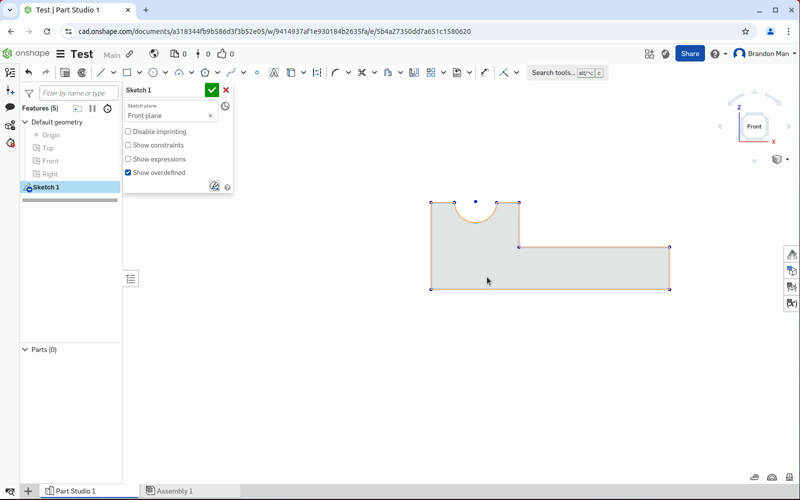
scroll(6)
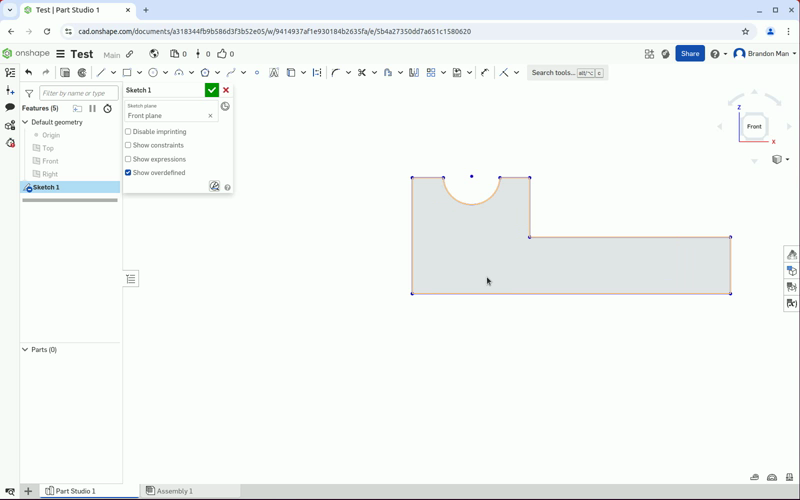
scroll(6)
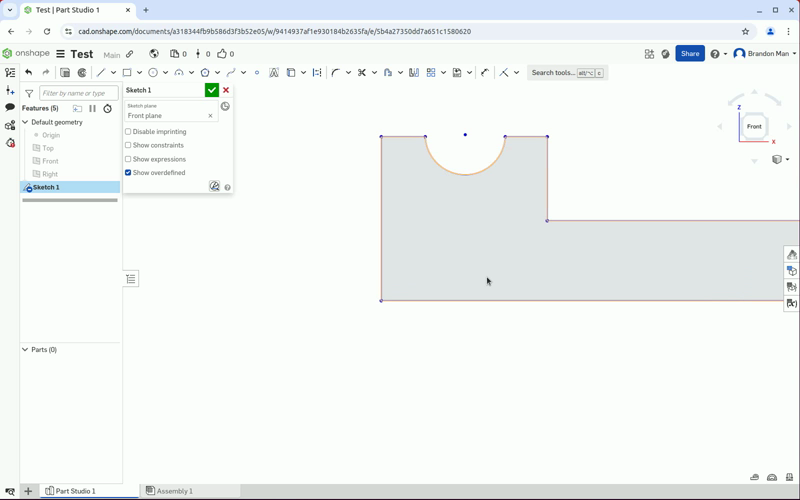
scroll(6)
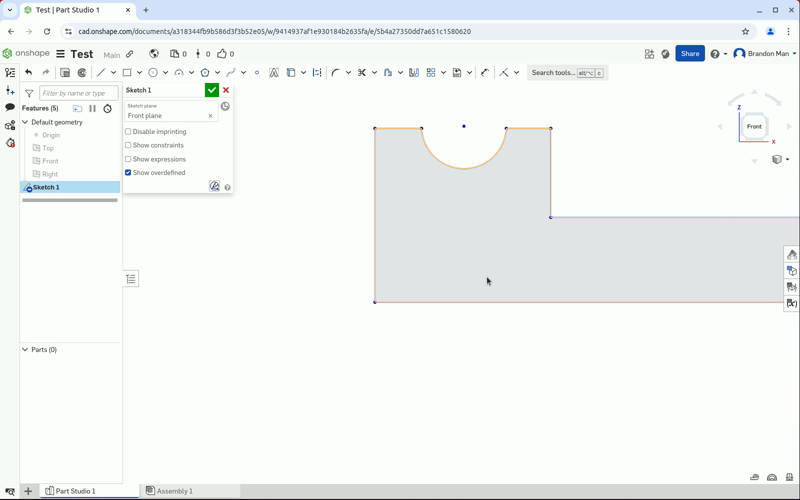
scroll(6)
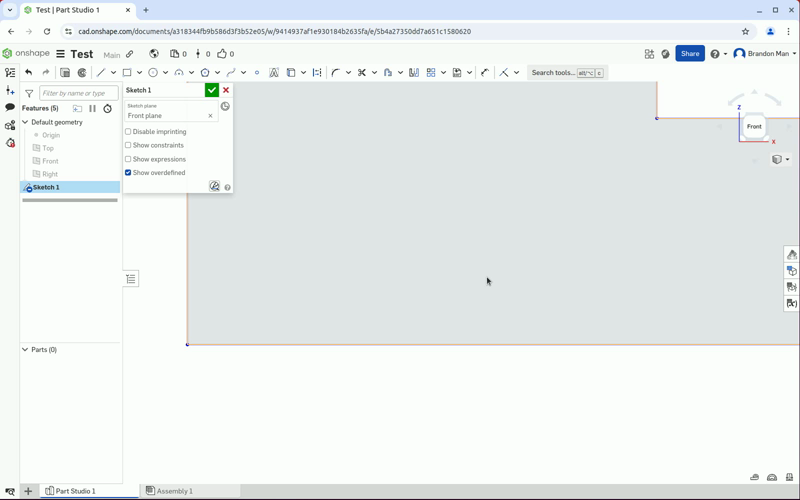
click(487, 276)
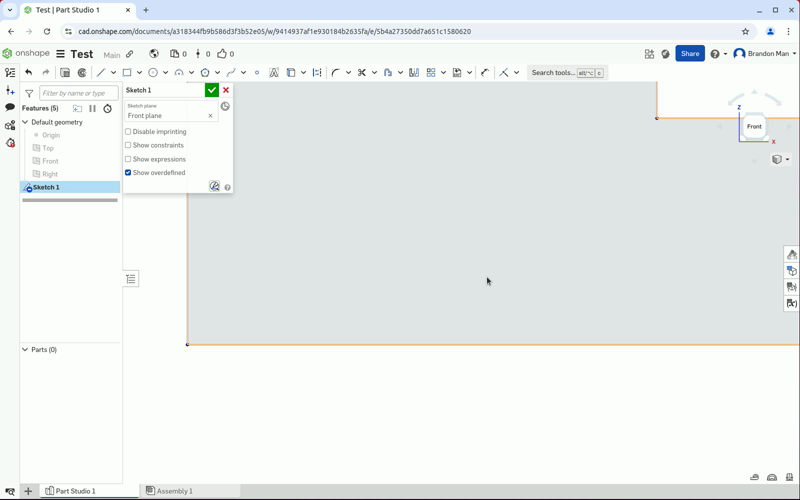
scroll(-6)
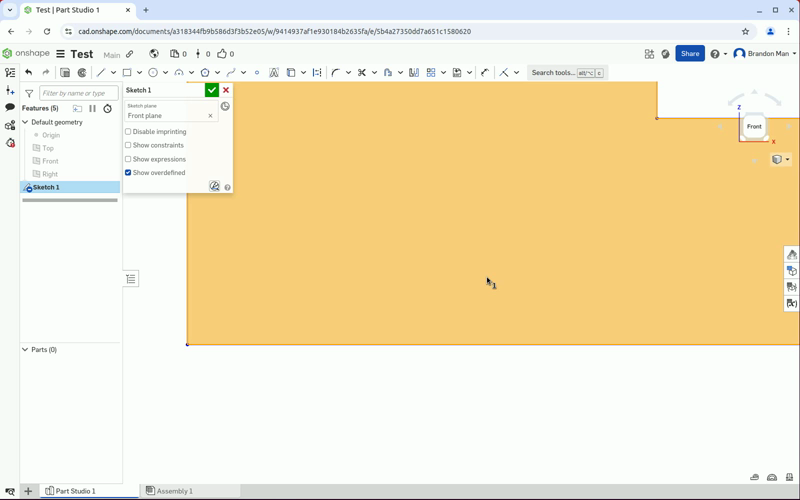
scroll(-6)
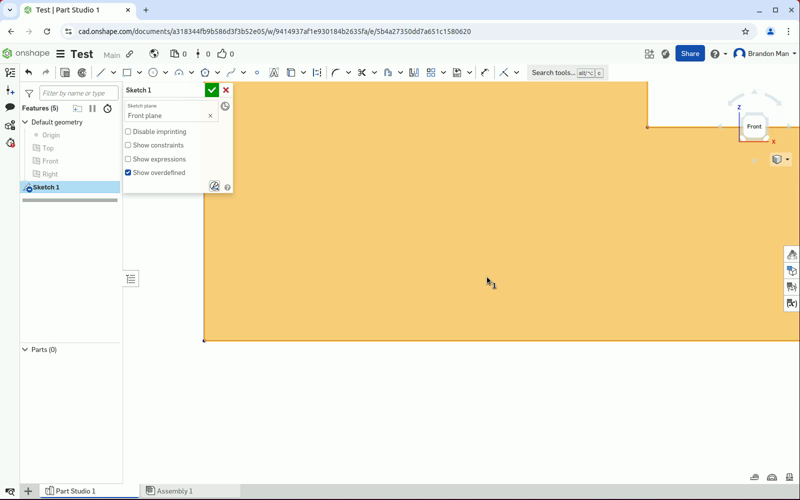
scroll(-6)
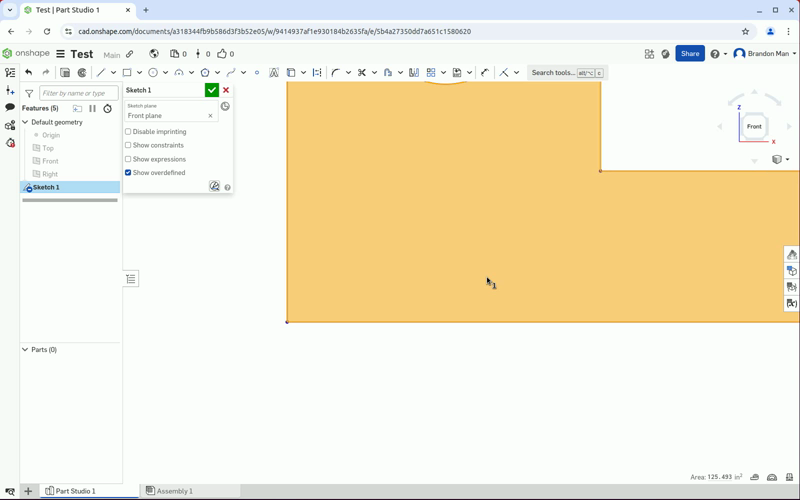
scroll(-6)
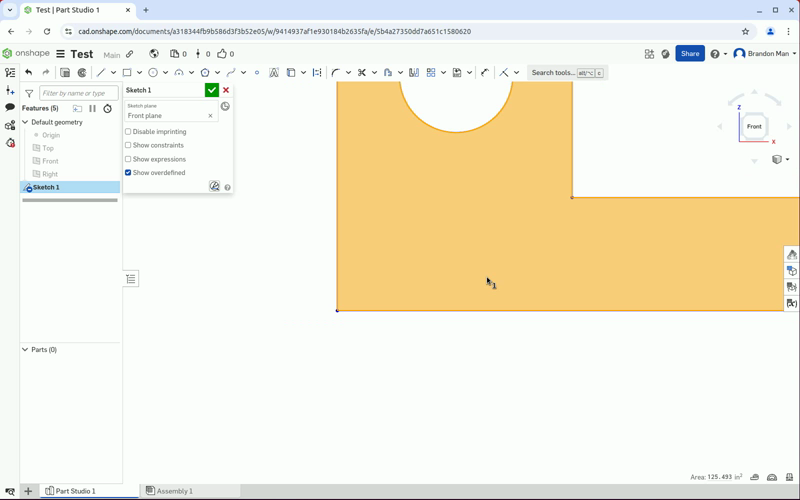
scroll(-6)
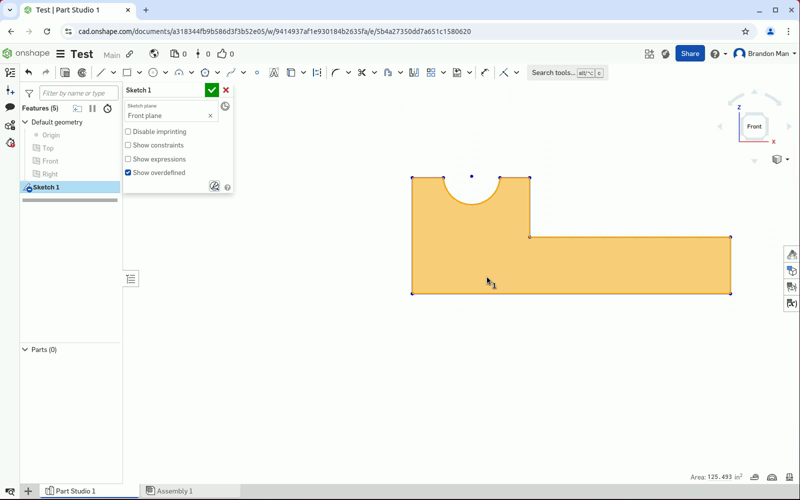
scroll(-6)
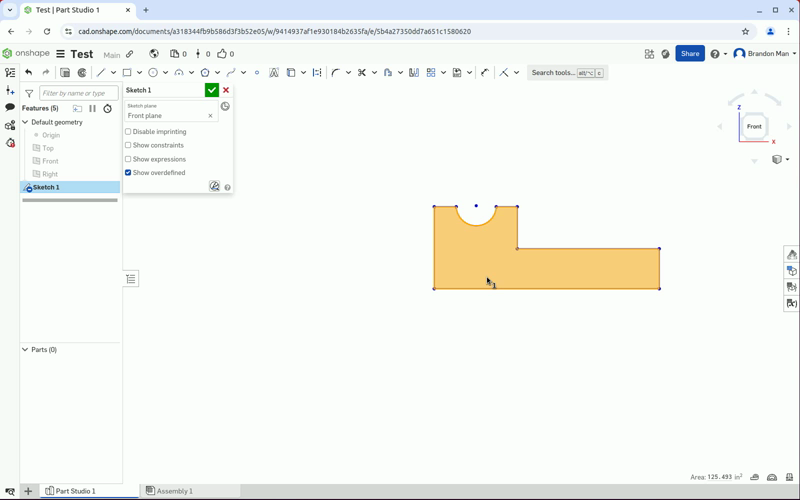
scroll(-6)
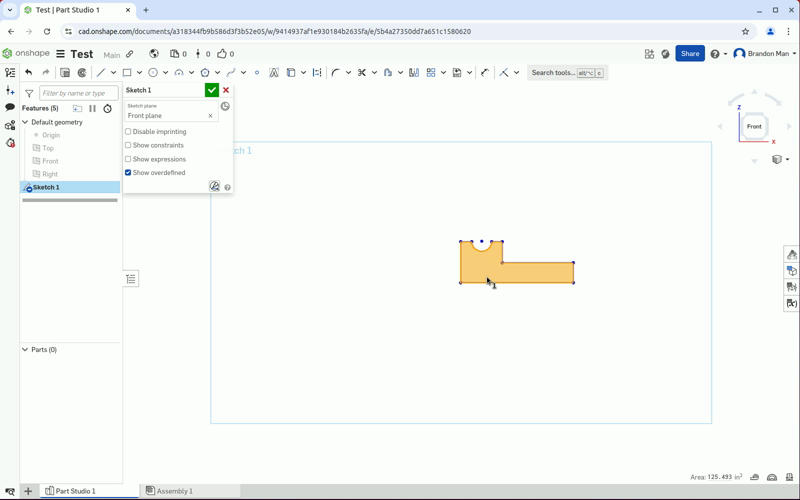
mouse_move(73, 352)
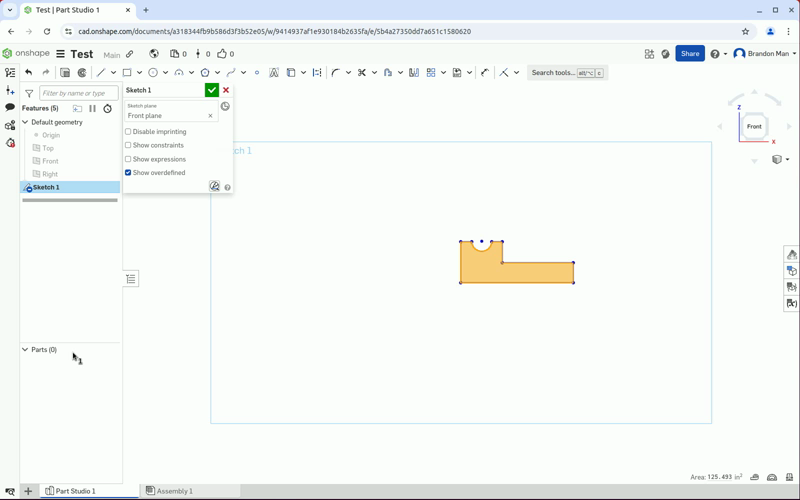
key(shift+y)
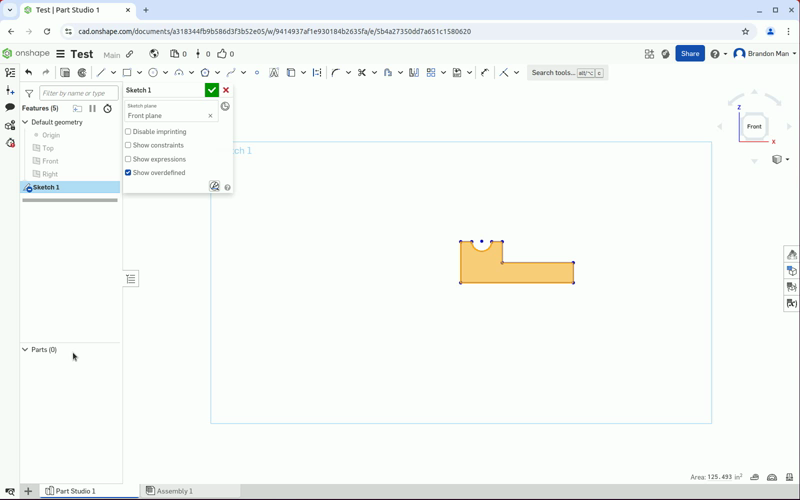
key(shift+e)
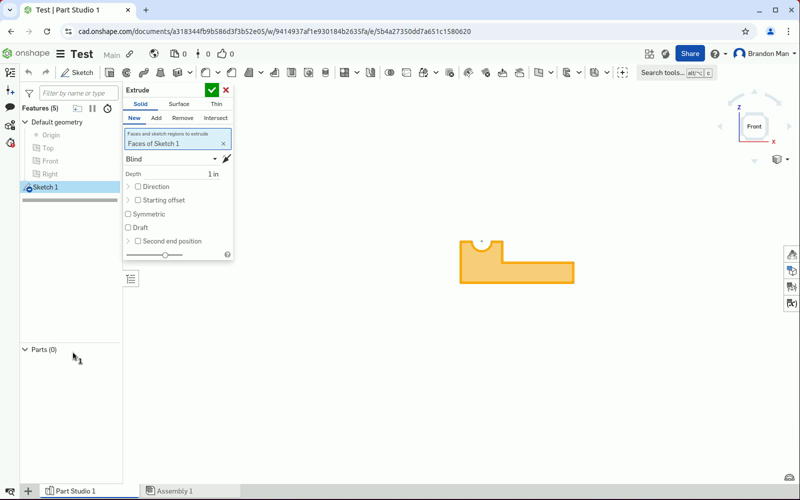
mouse_move(143, 106)
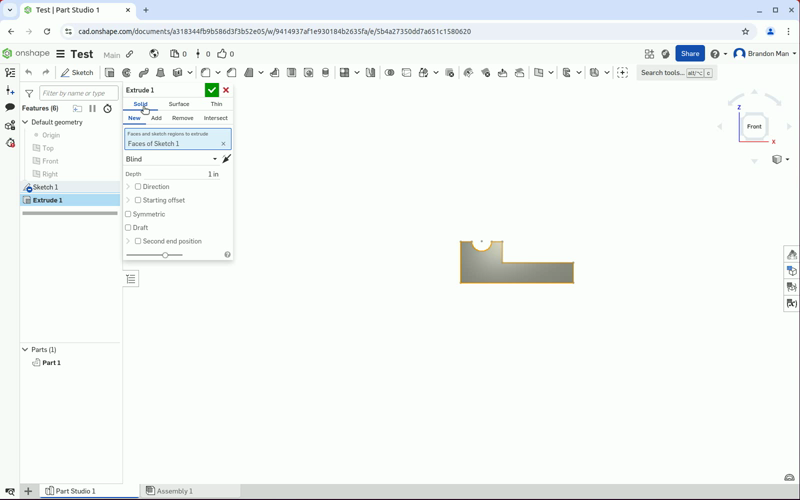
click(143, 106)
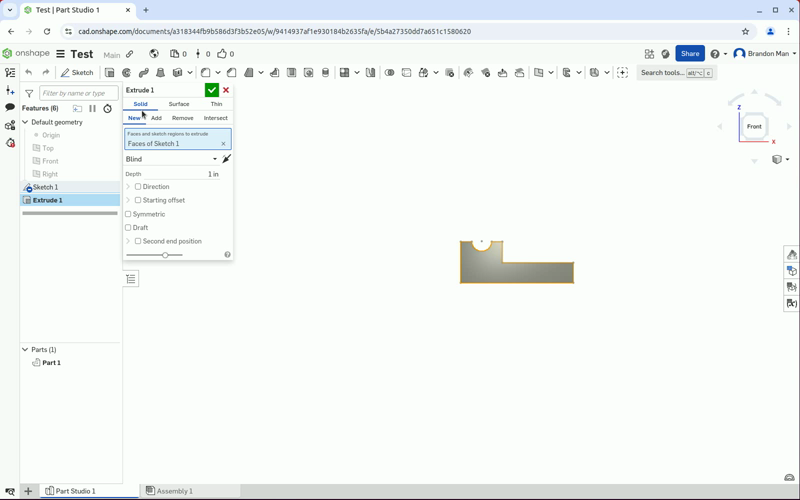
mouse_move(137, 120)
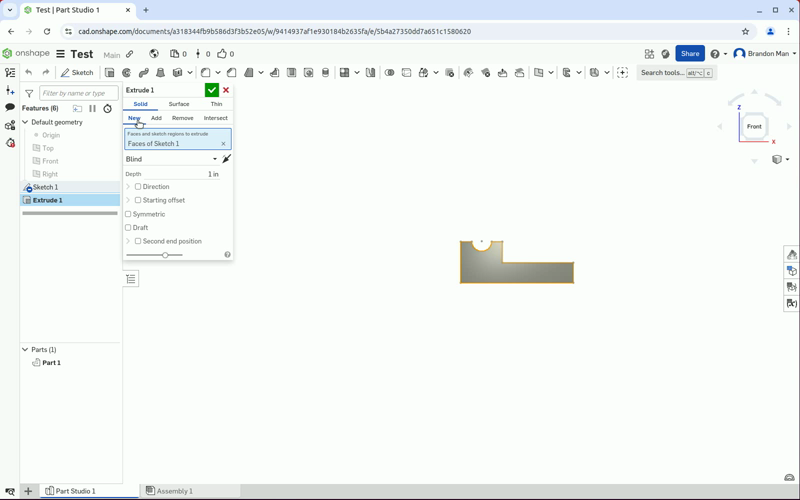
click(137, 120)
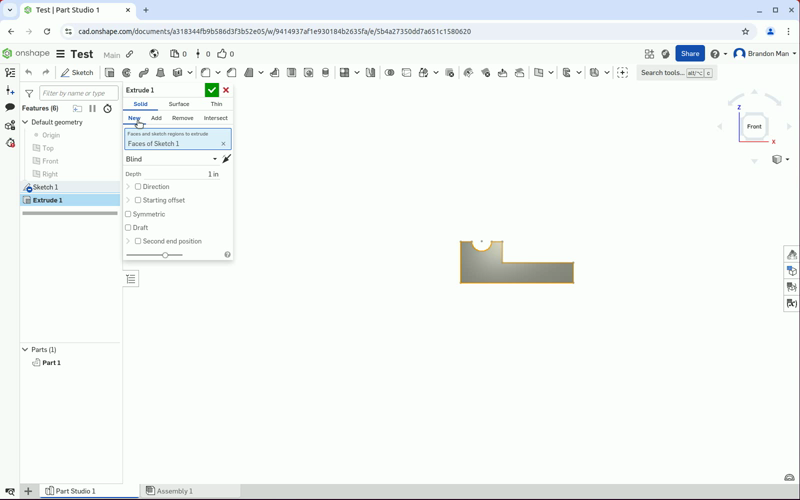
key(tab, 4)
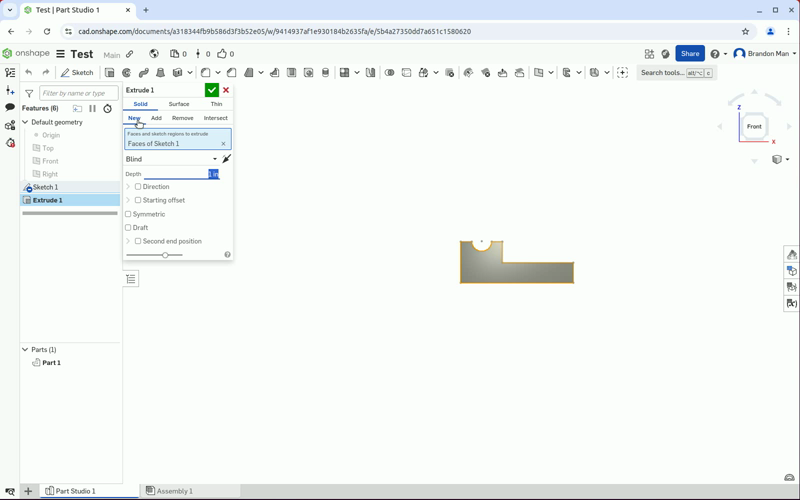
text(-8.425)
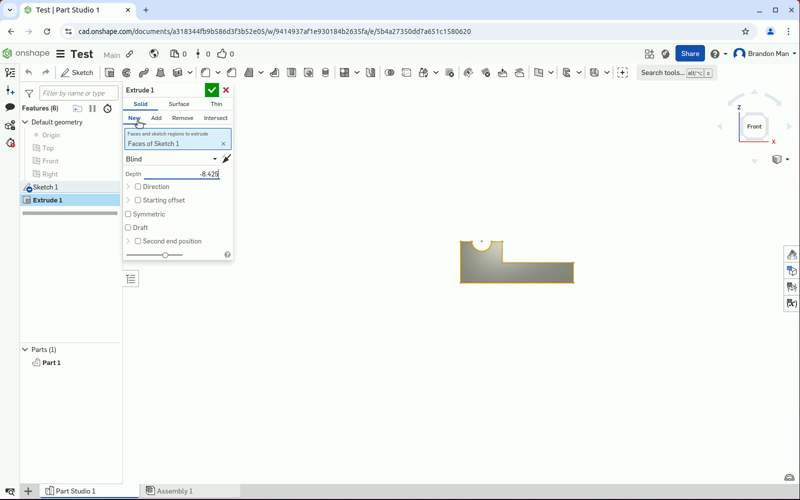
key(enter)
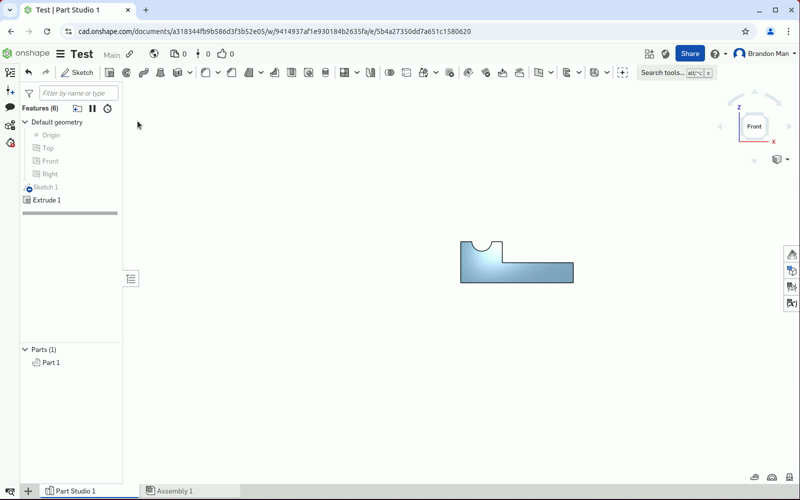
key(shift+h)
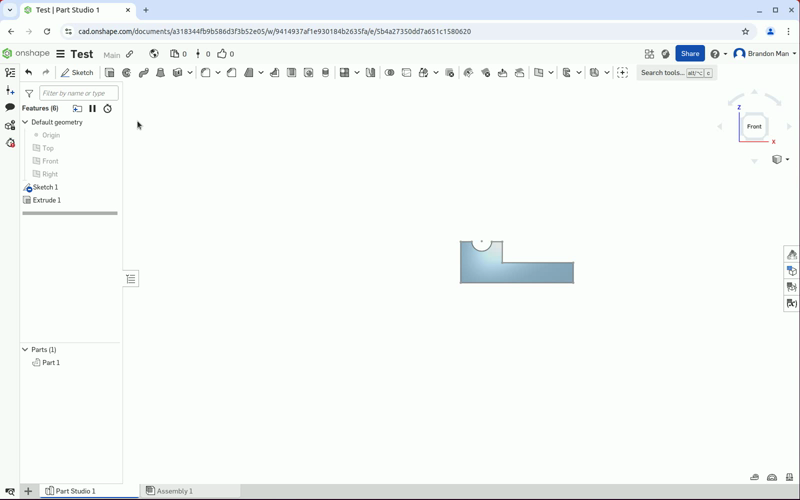
key(shift+h)
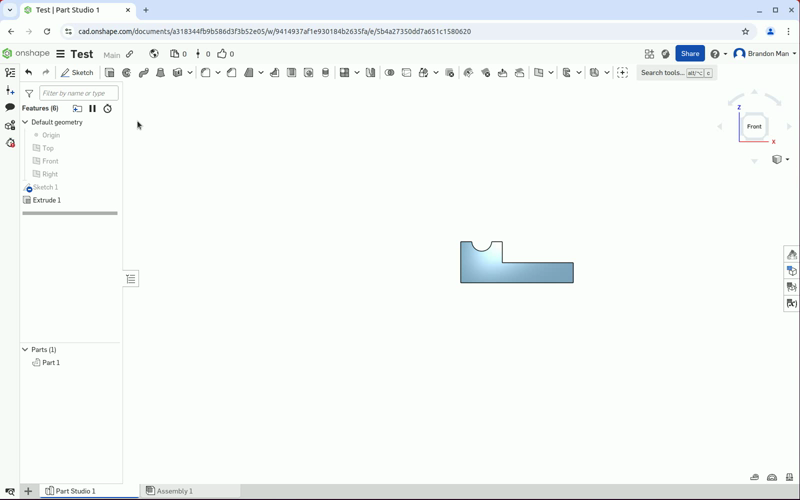
mouse_move(73, 189)
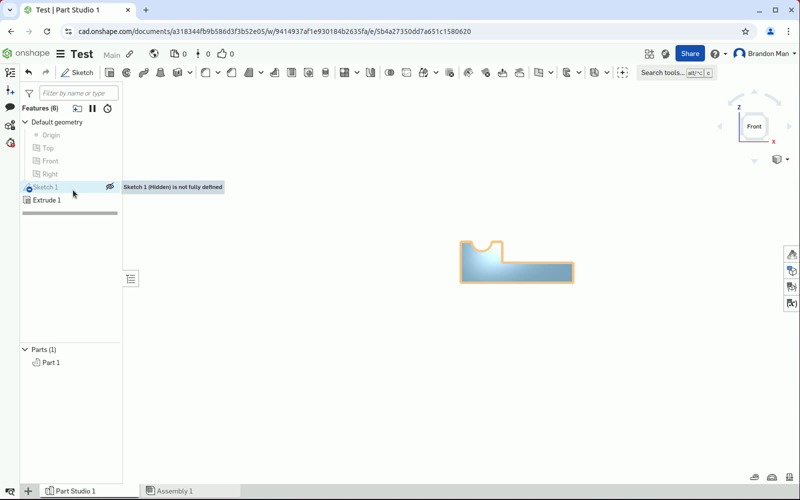
click(73, 189)
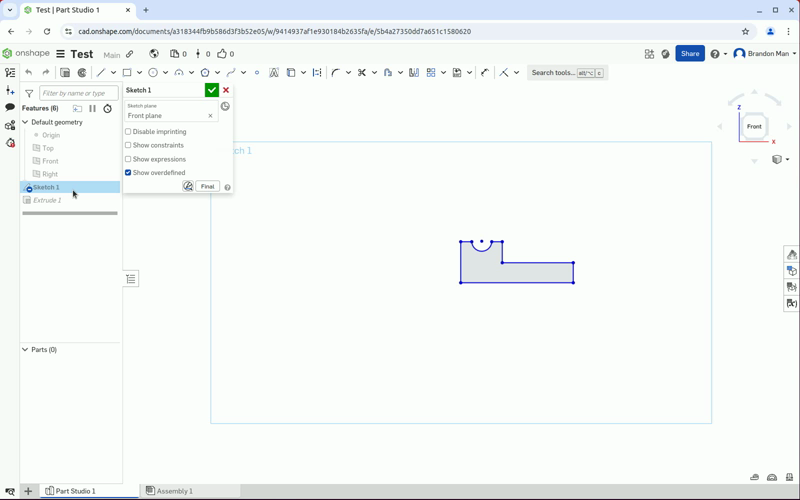
mouse_move(229, 92)
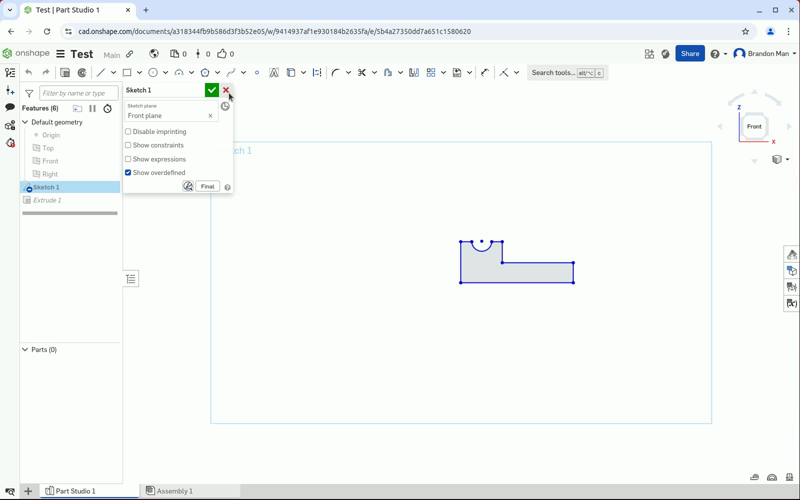
click(229, 92)
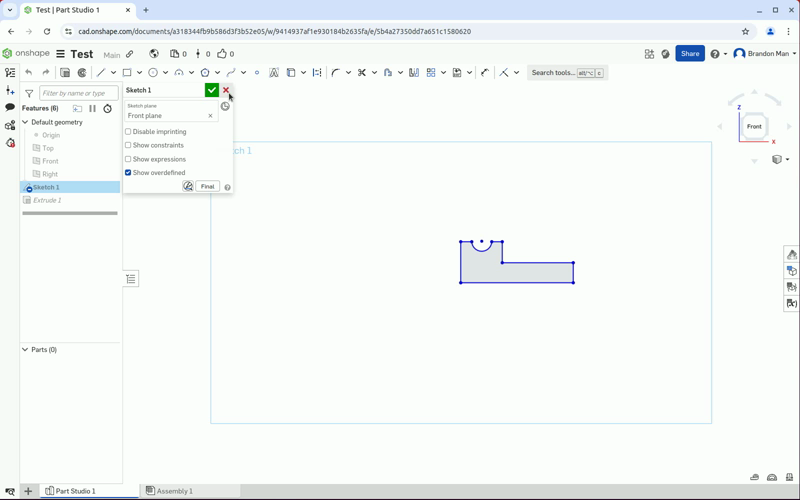
key(shift+s)
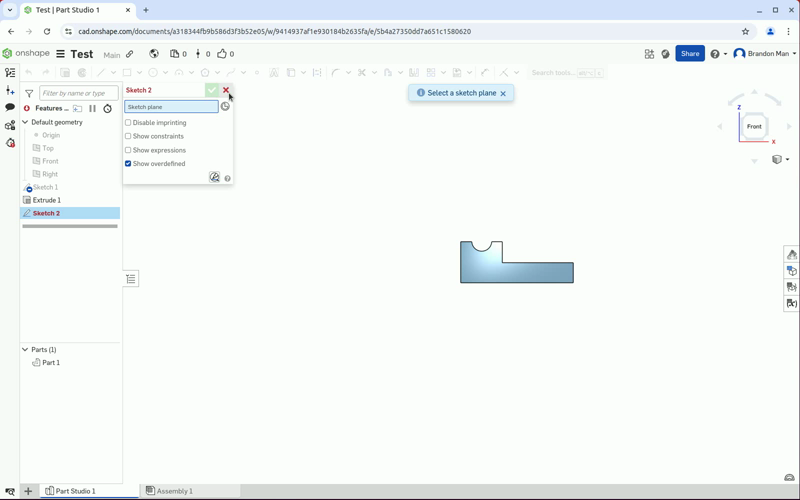
mouse_move(73, 163)
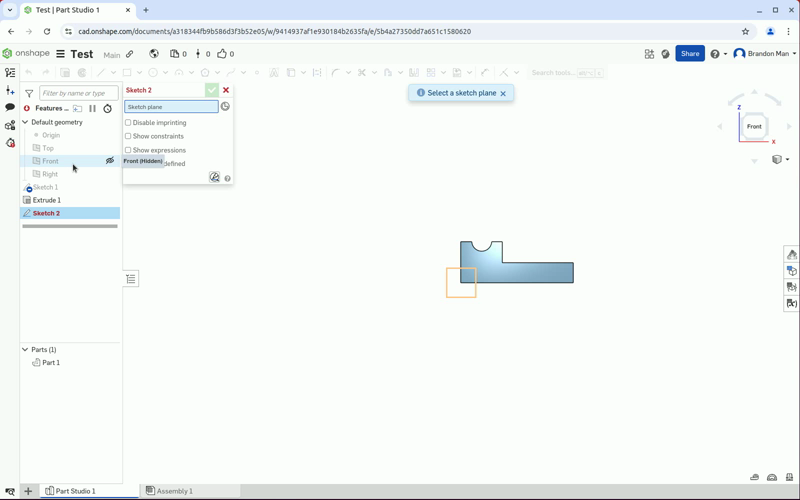
click(73, 163)
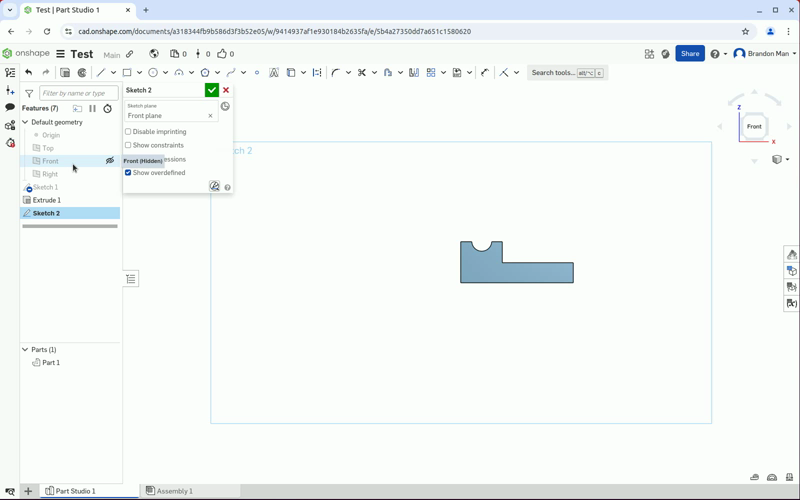
mouse_move(73, 352)
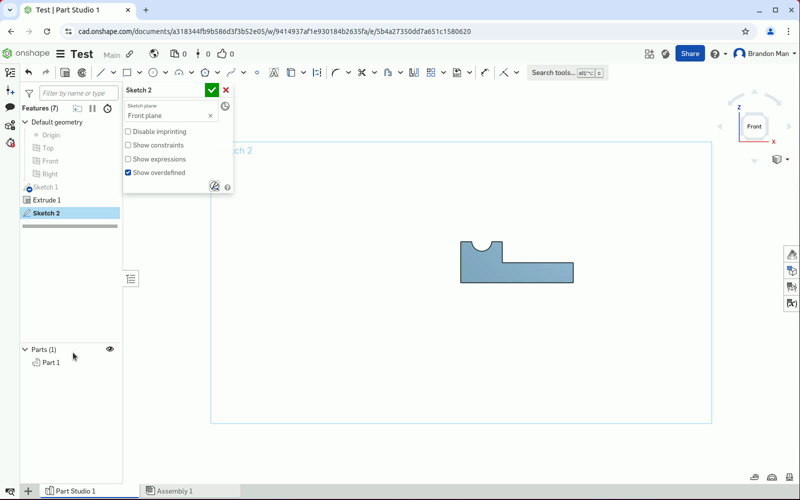
key(y)
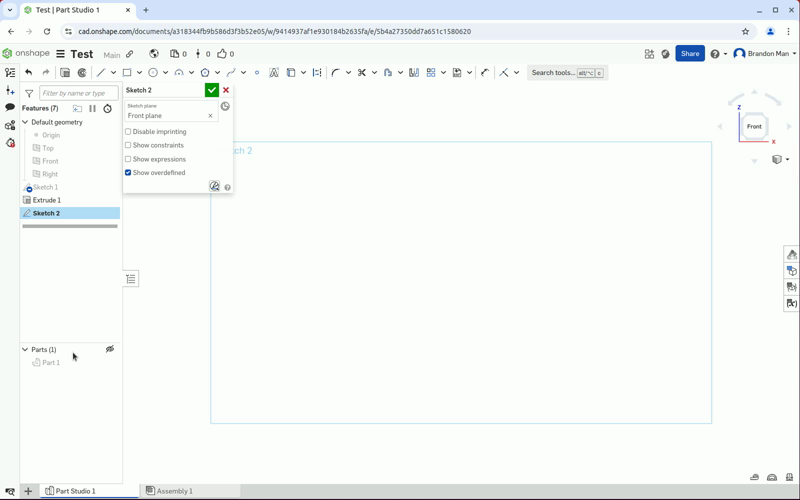
key(l)
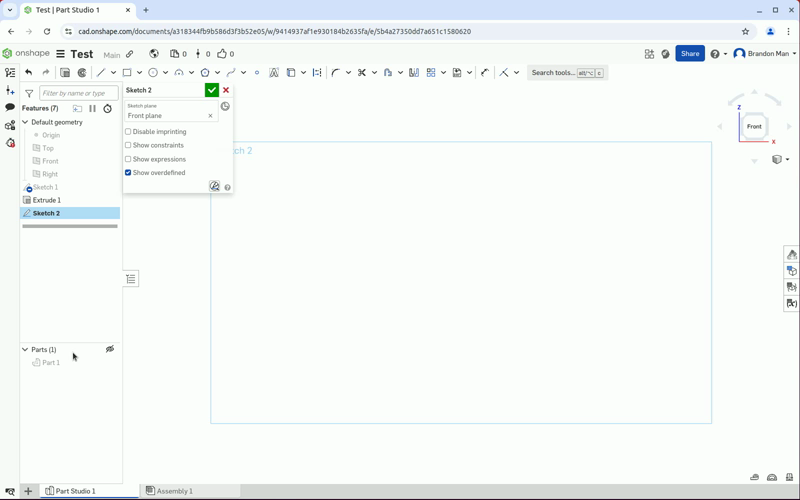
key_down(shift)
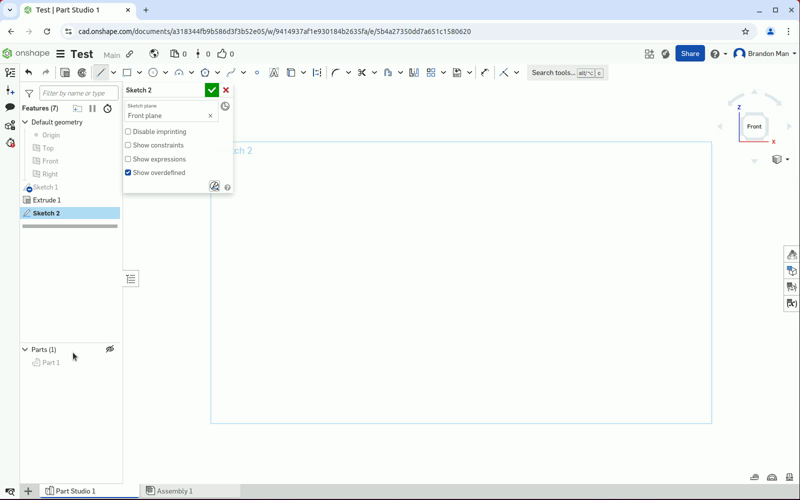
mouse_move(460, 241)
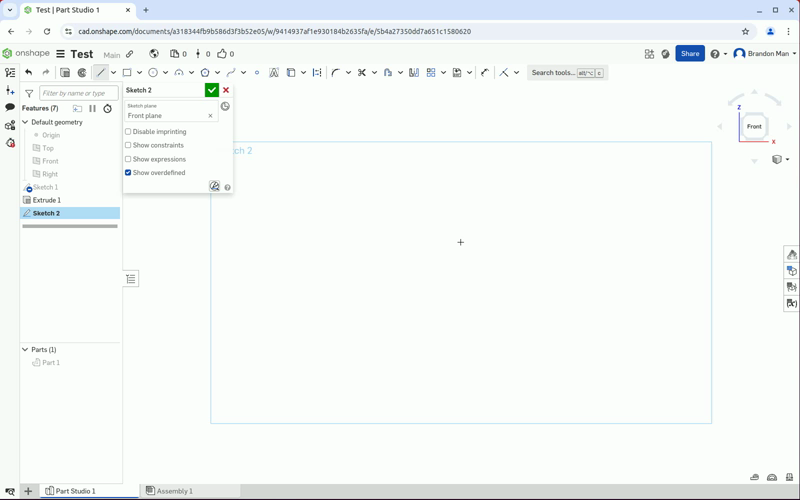
click(460, 241)
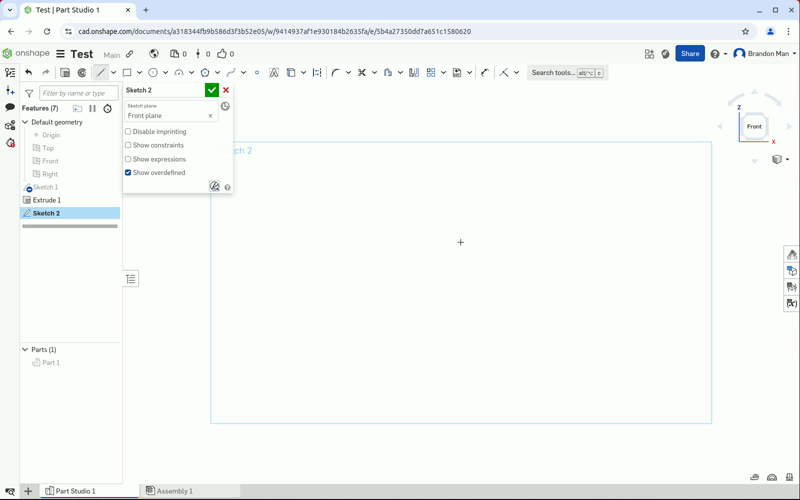
key_up(shift)
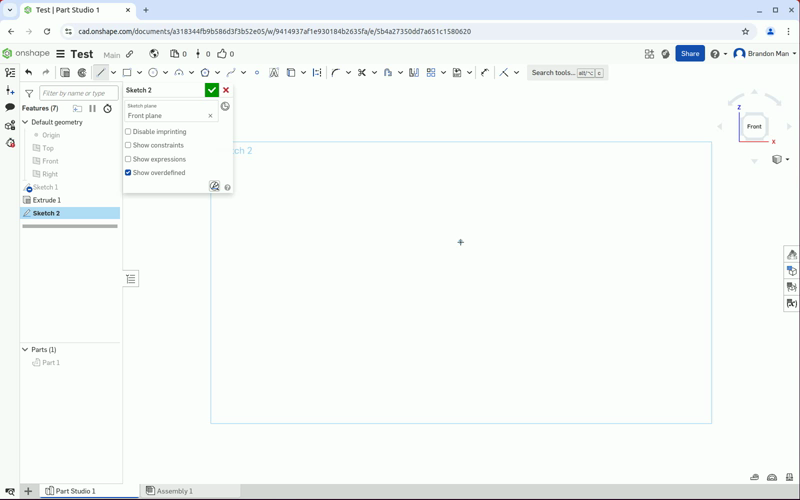
key_down(shift)
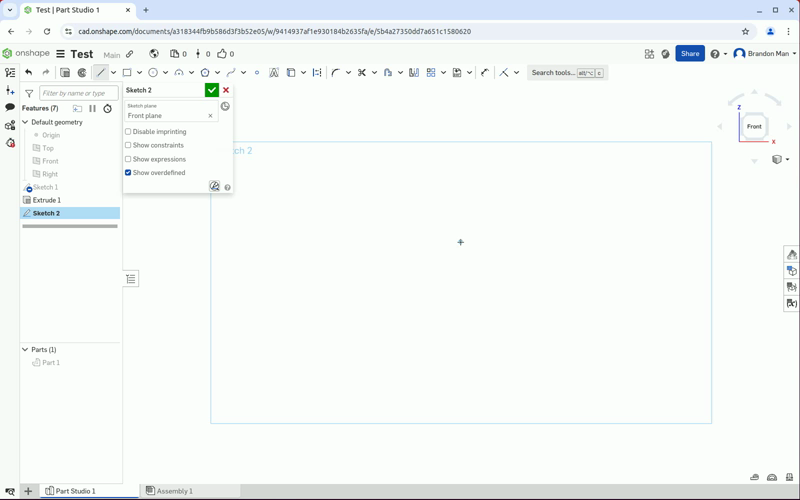
mouse_move(490, 241)
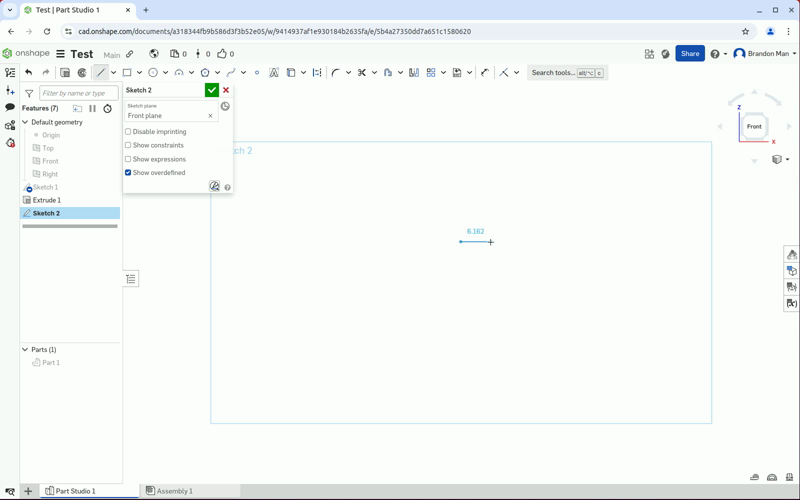
mouse_move(471, 241)
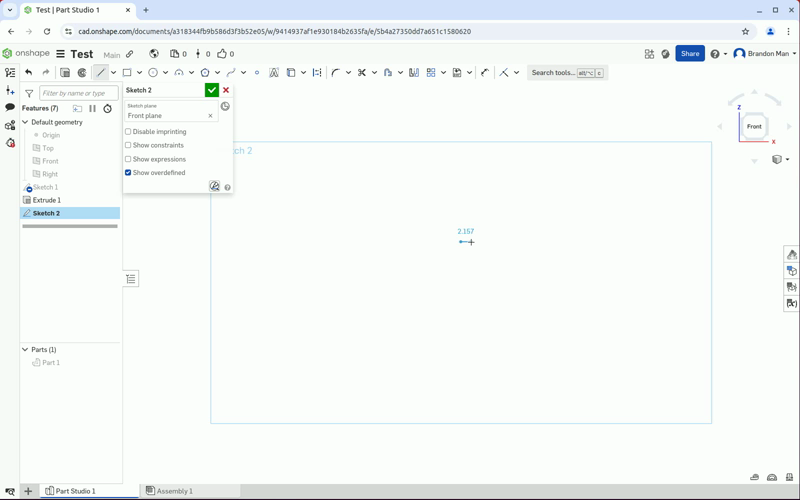
click(471, 241)
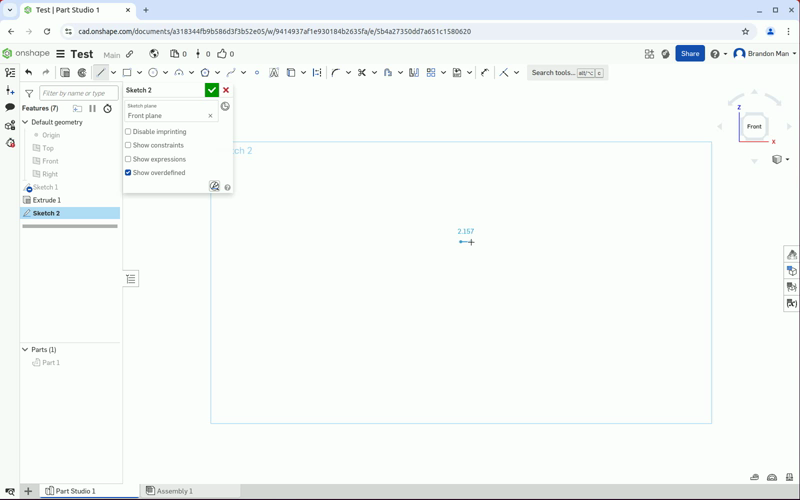
key_up(shift)
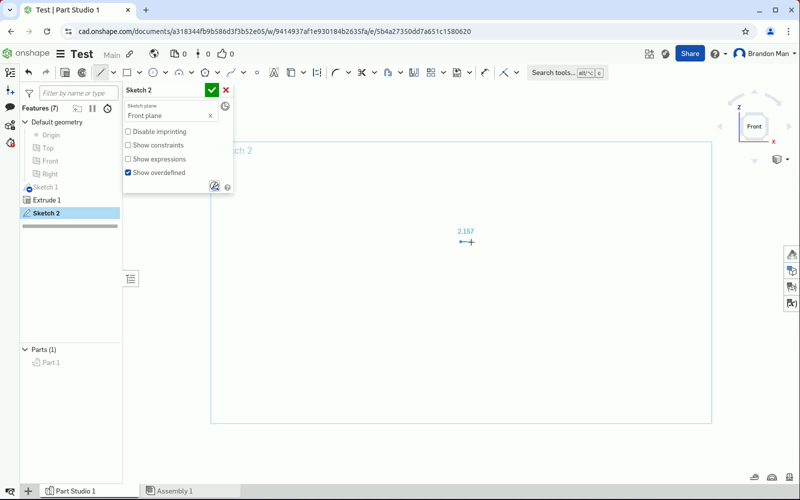
key(esc)
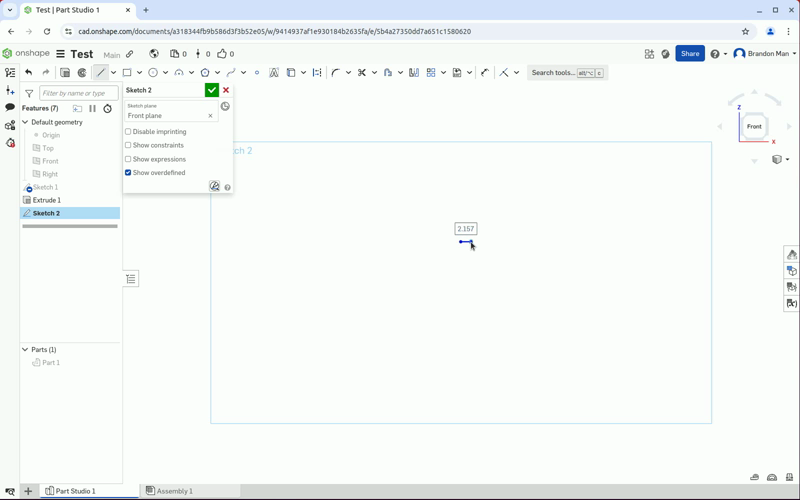
key(a)
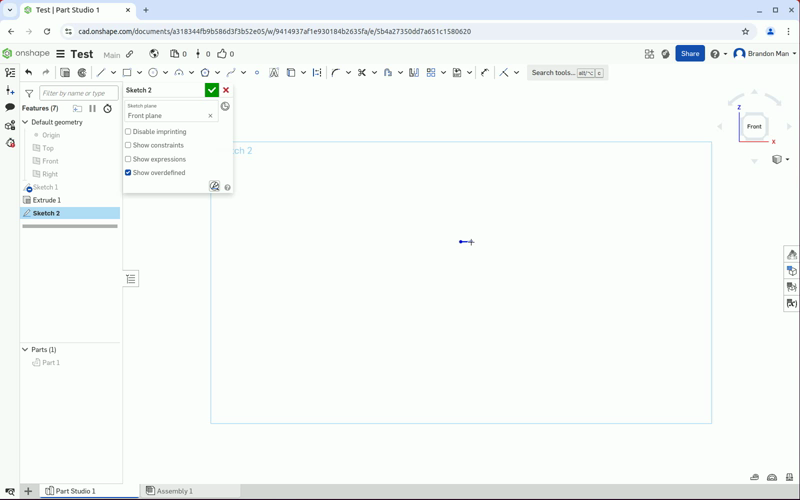
mouse_move(471, 241)
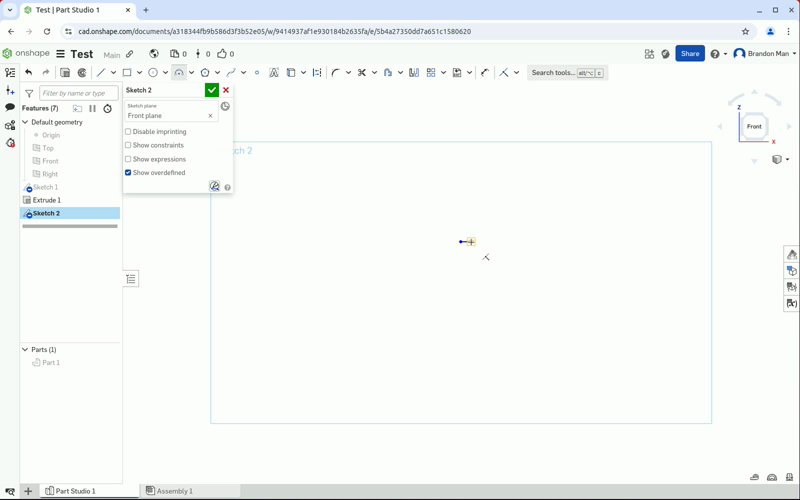
click(471, 241)
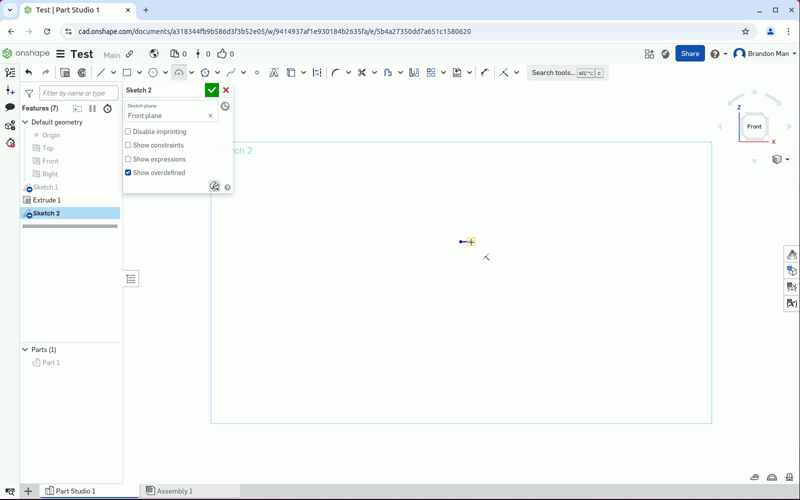
key_down(shift)
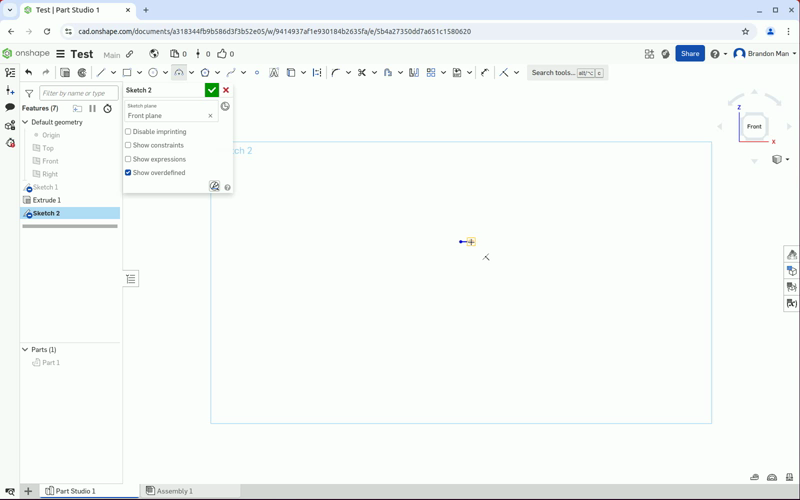
mouse_move(492, 241)
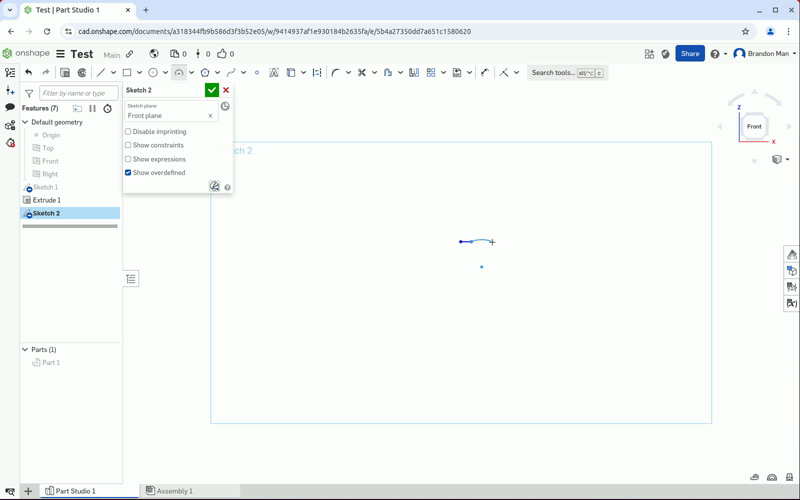
click(492, 241)
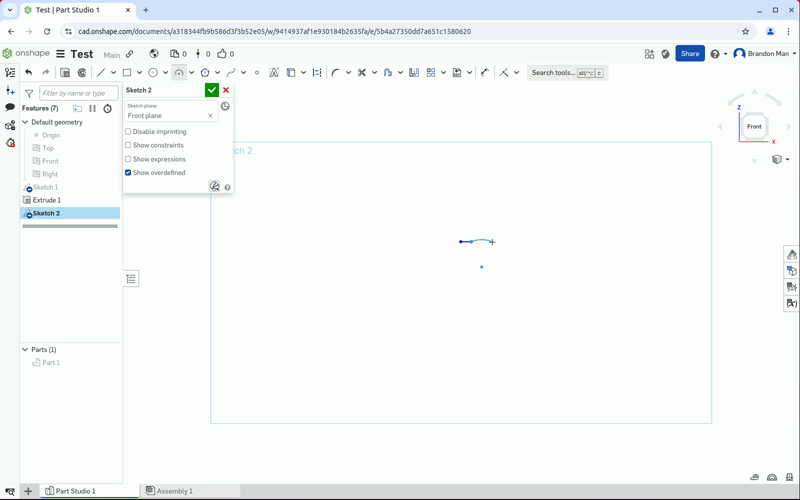
mouse_move(481, 231)
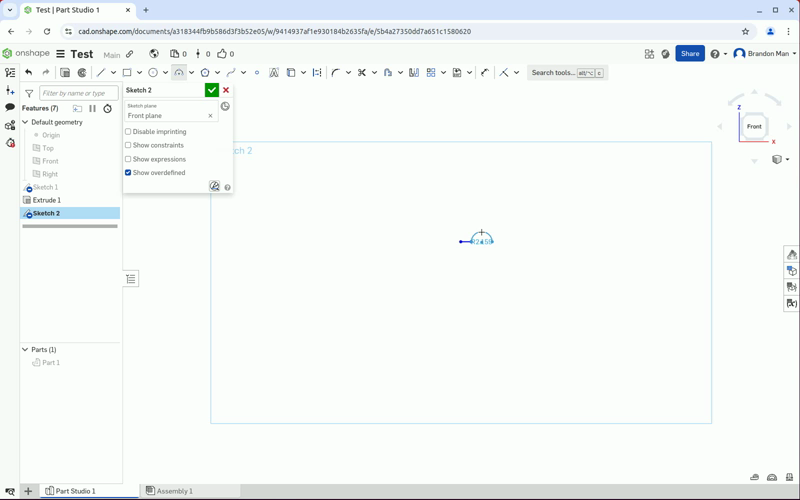
click(481, 231)
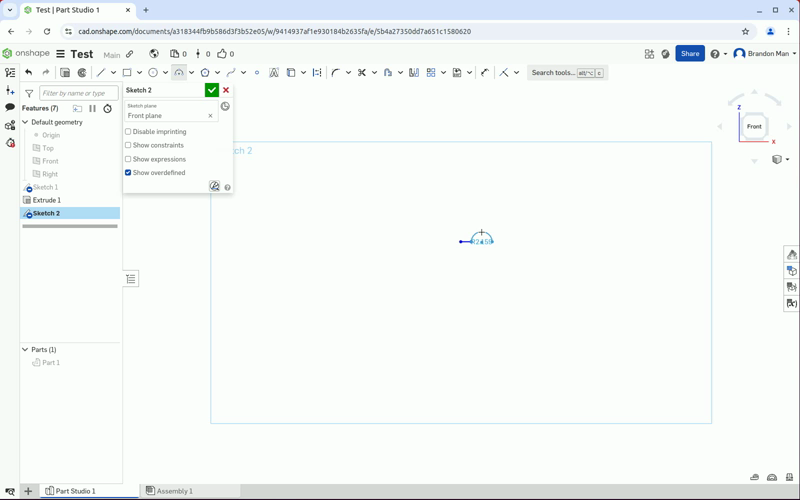
key_up(shift)
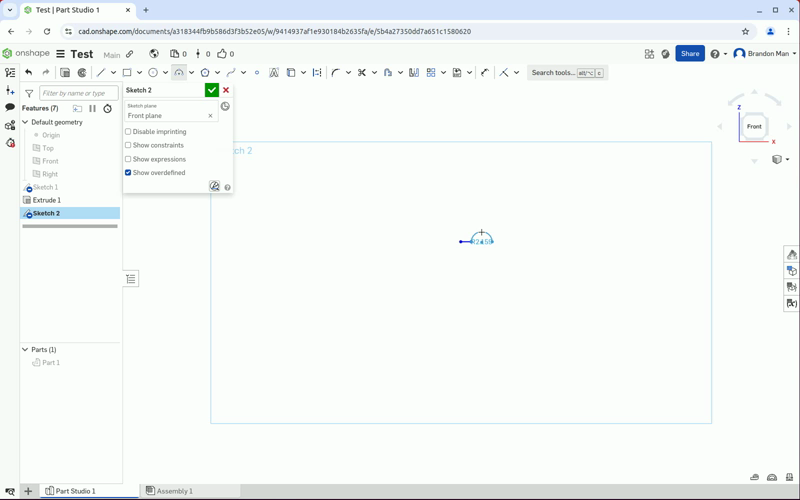
key(esc)
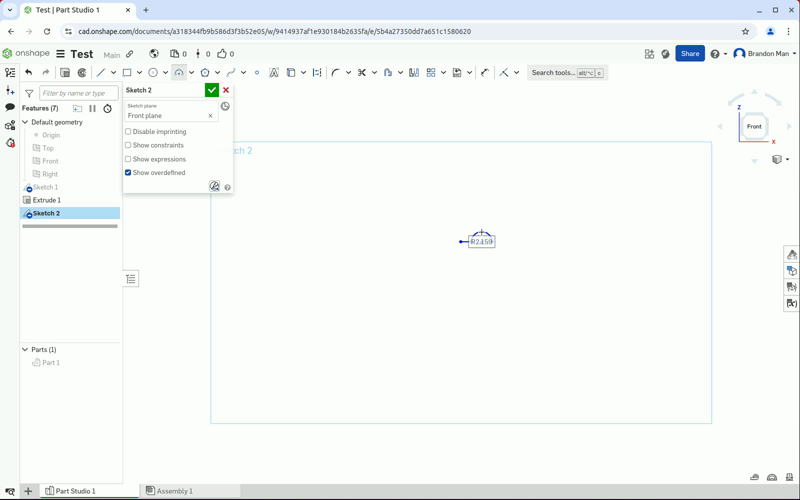
key(l)
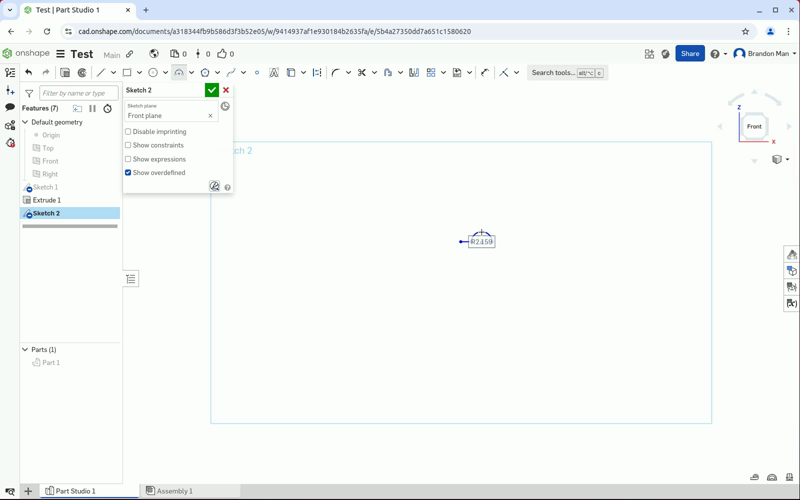
mouse_move(492, 241)
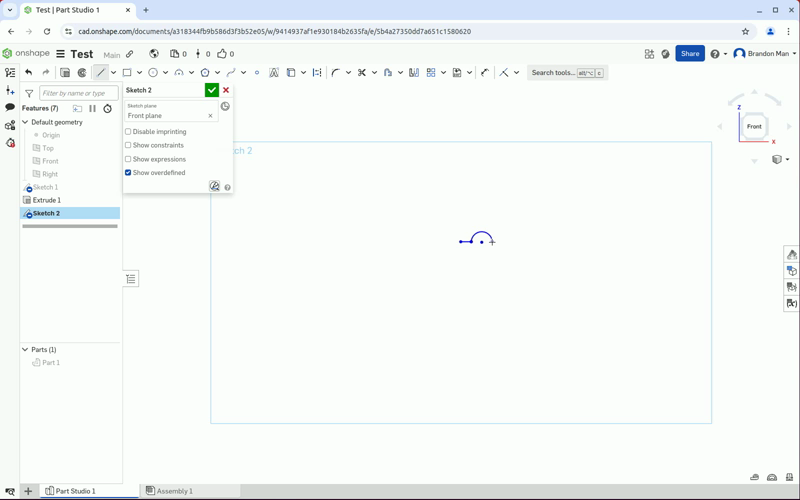
click(492, 241)
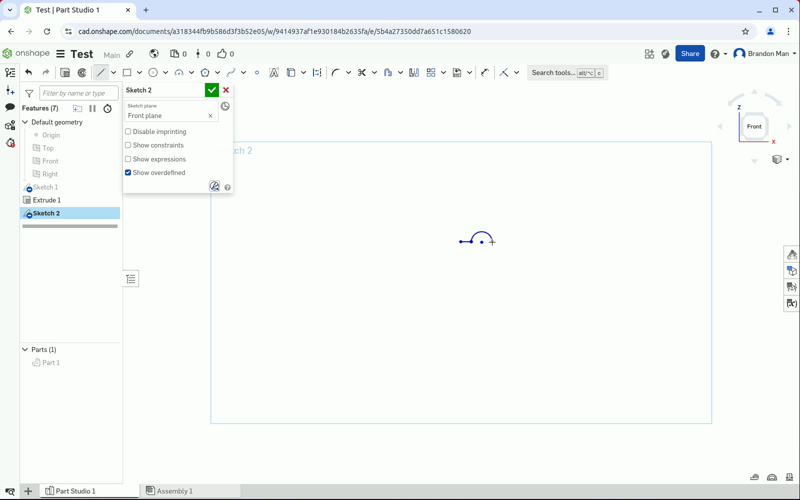
key_down(shift)
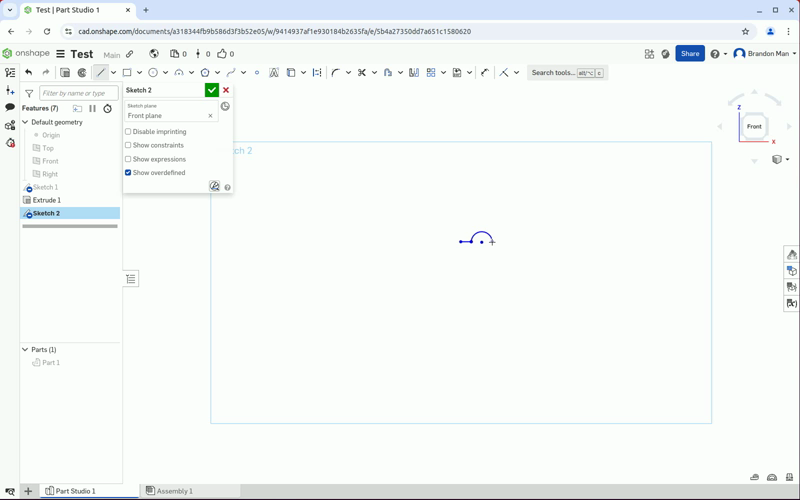
mouse_move(522, 241)
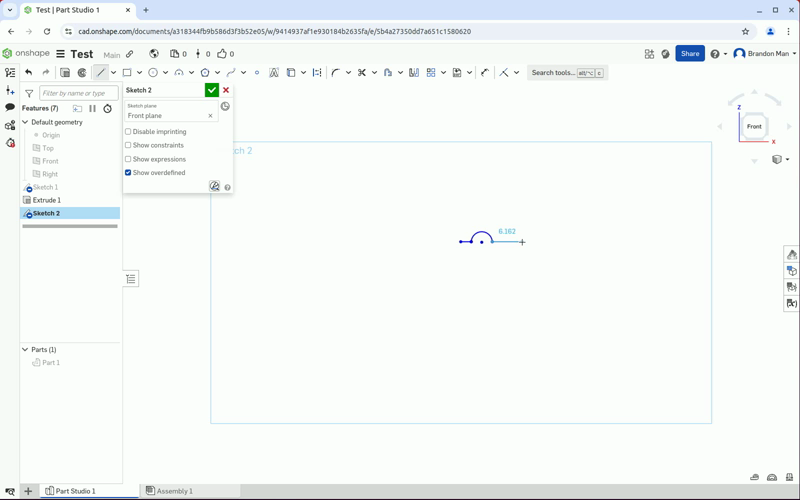
mouse_move(502, 241)
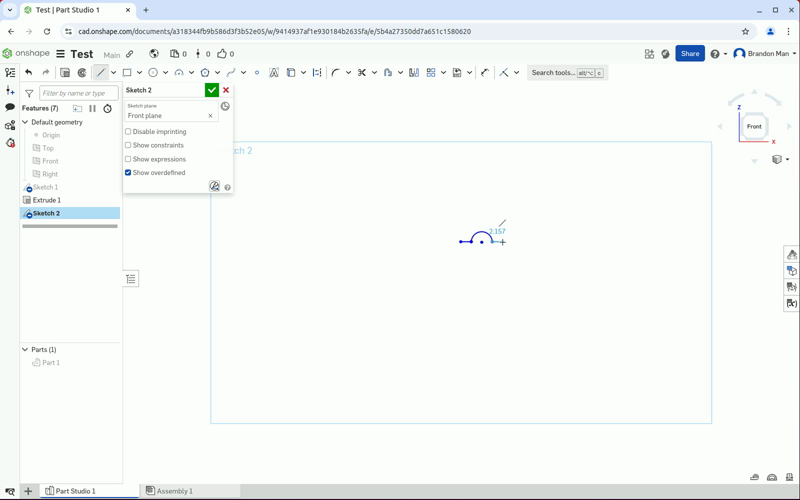
click(502, 241)
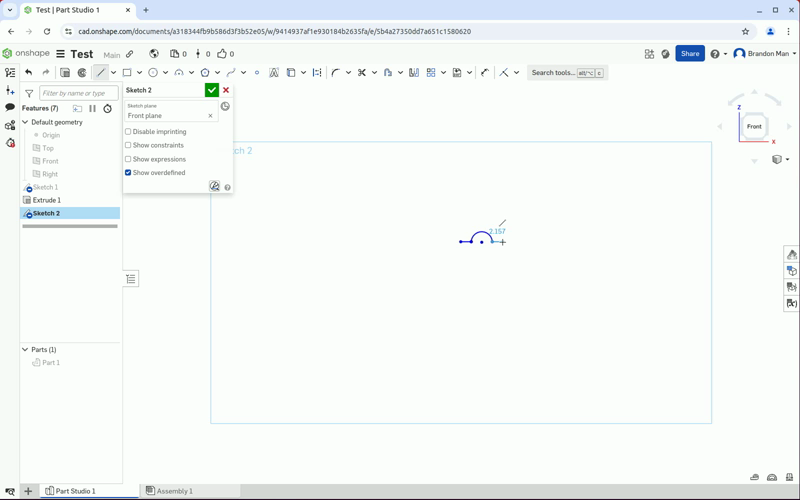
key_up(shift)
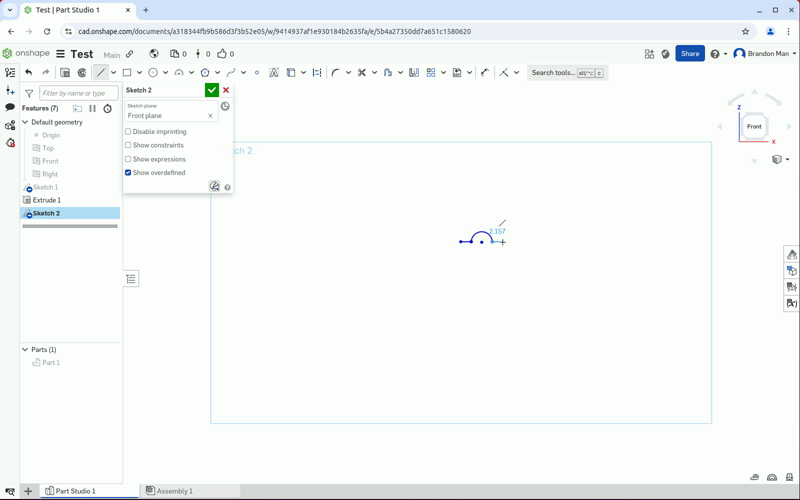
key_down(shift)
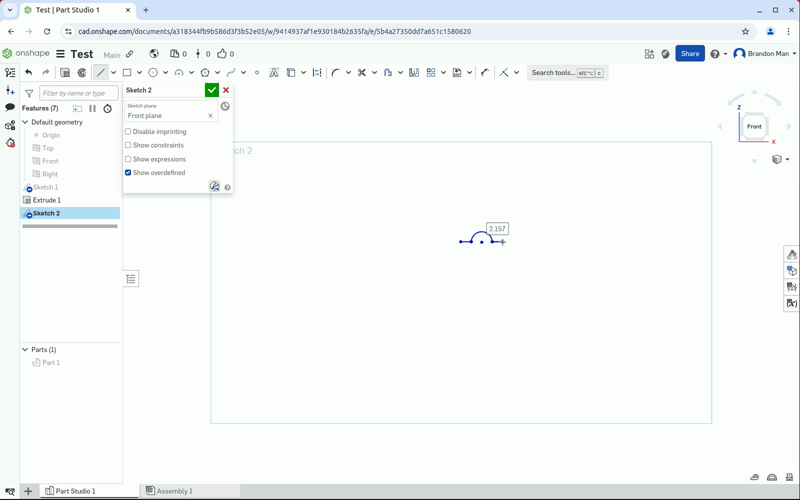
mouse_move(532, 241)
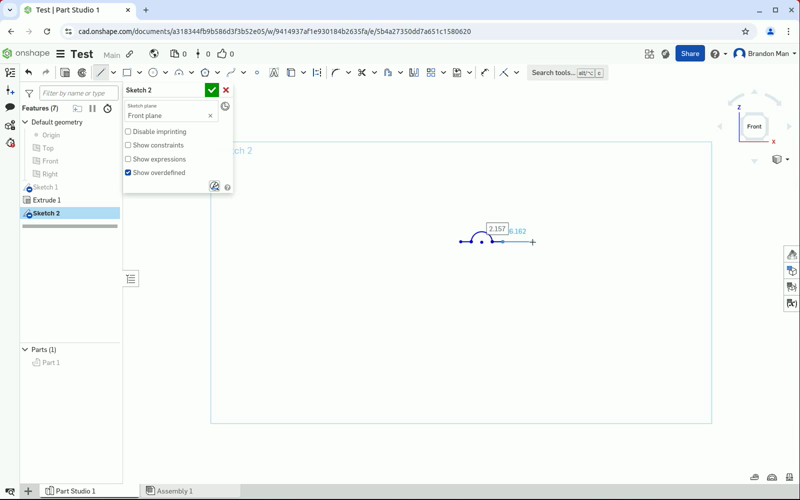
mouse_move(502, 220)
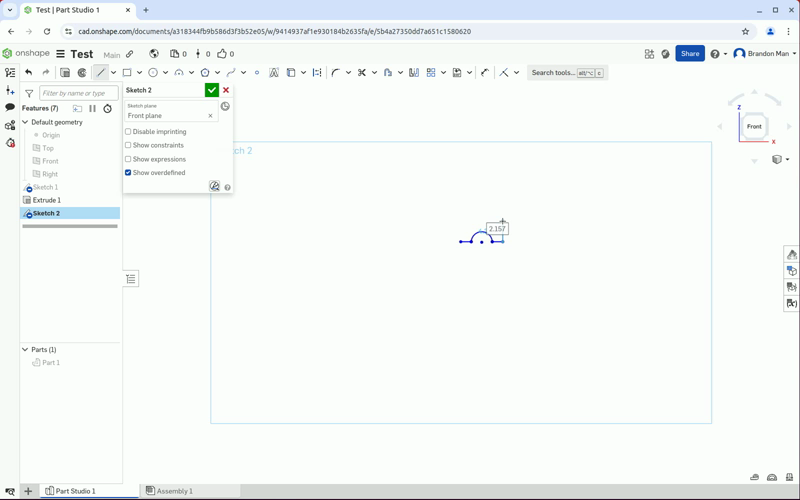
click(502, 220)
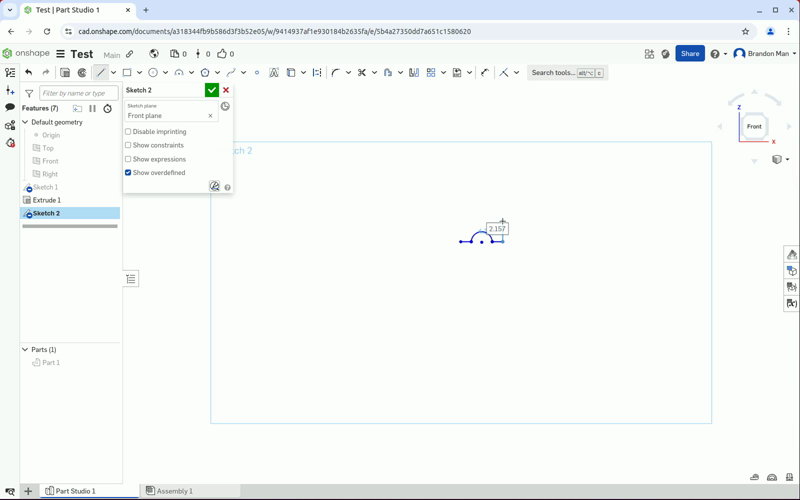
key_up(shift)
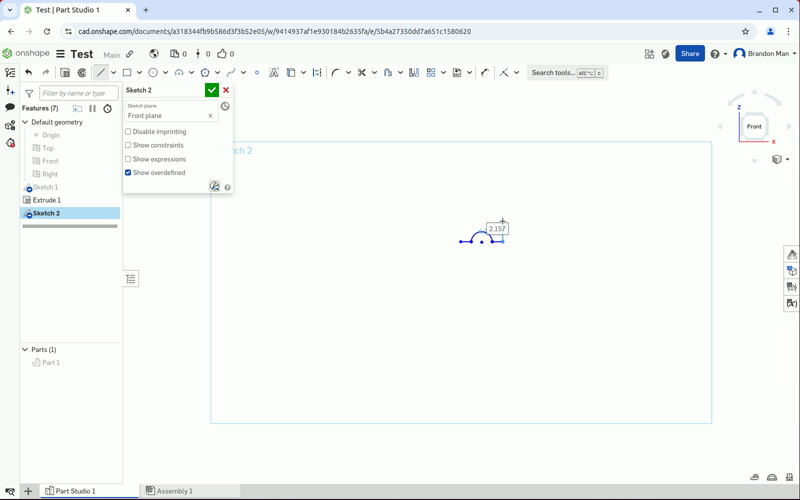
key_down(shift)
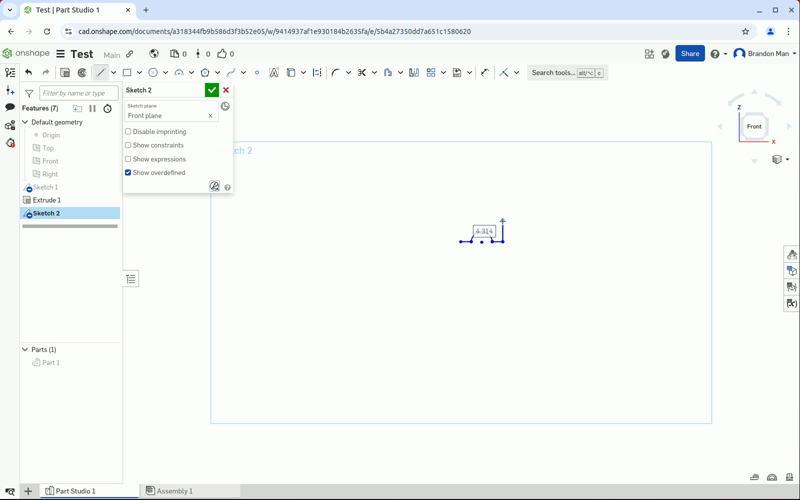
mouse_move(532, 220)
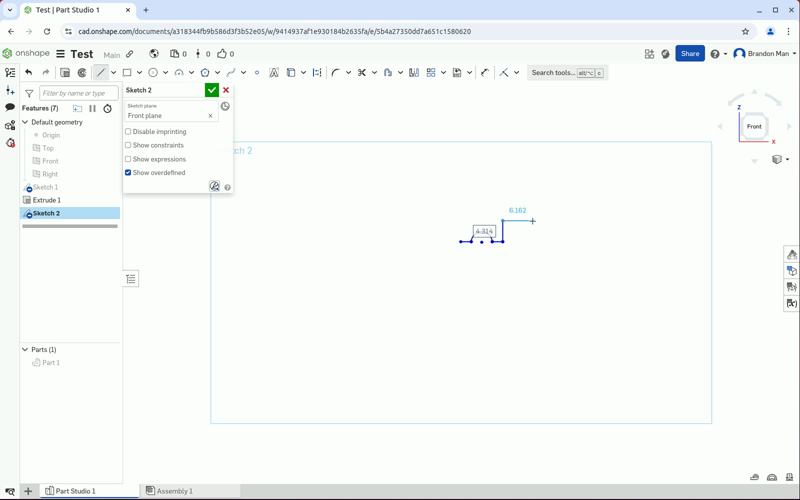
mouse_move(460, 220)
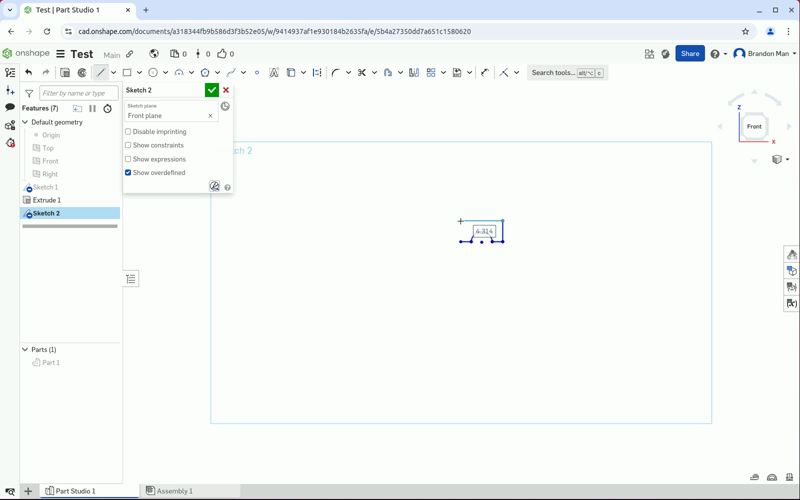
click(460, 220)
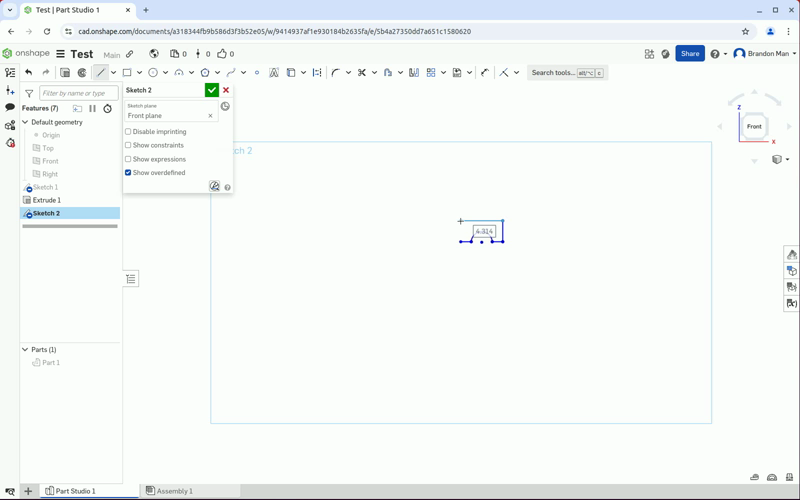
key_up(shift)
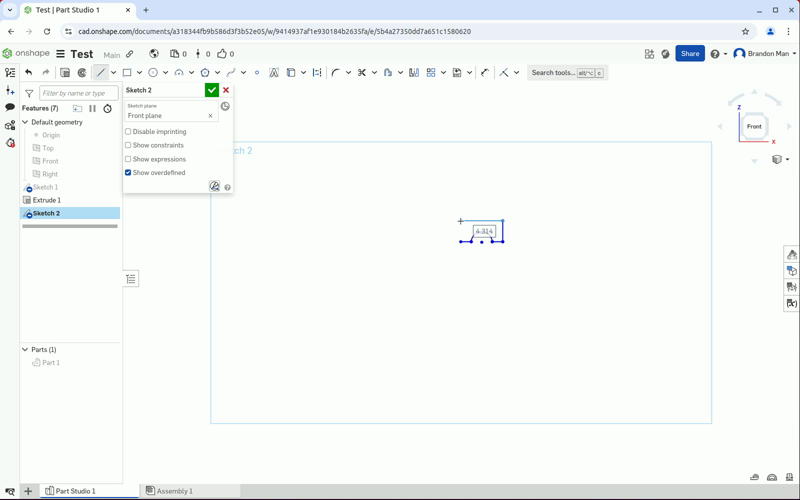
mouse_move(490, 220)
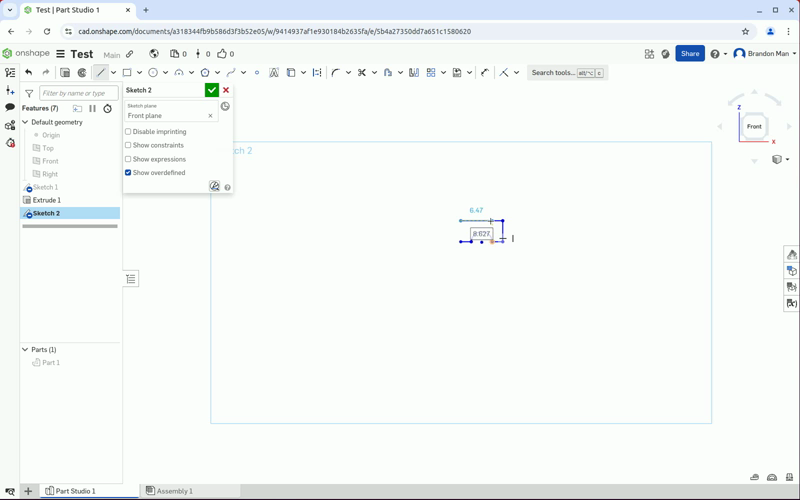
key_down(shift)
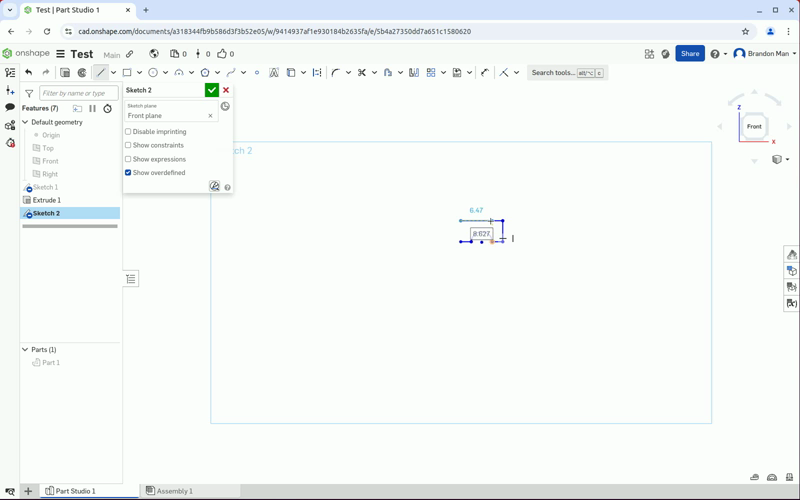
mouse_move(460, 241)
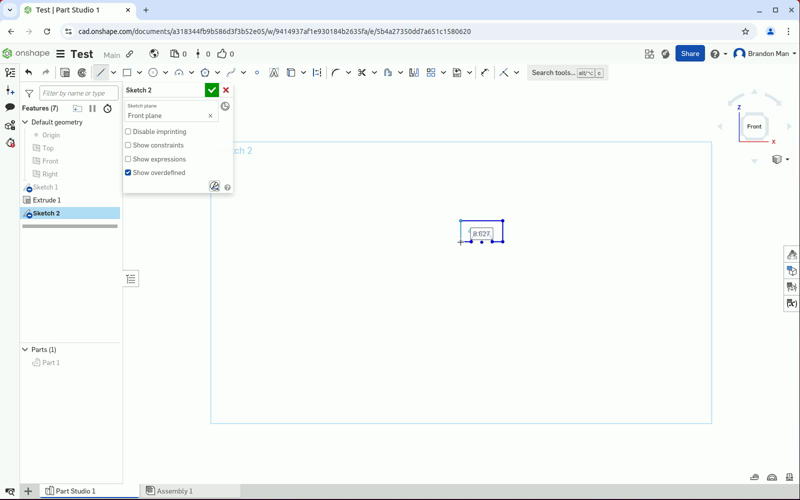
key_up(shift)
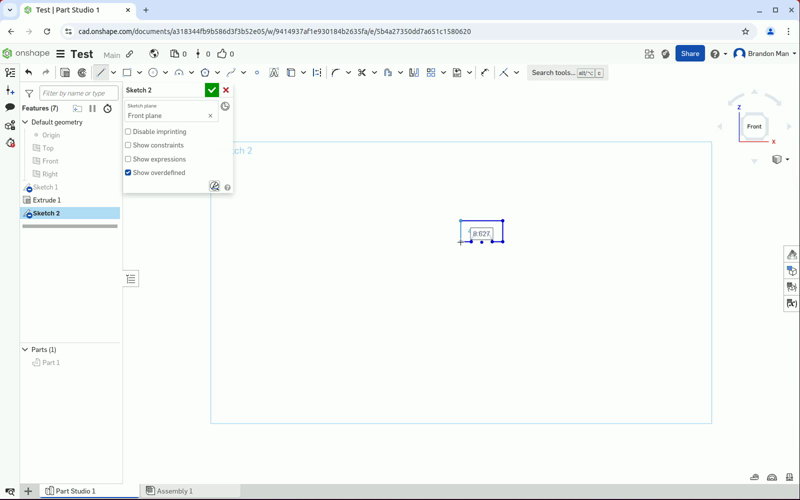
click(460, 241)
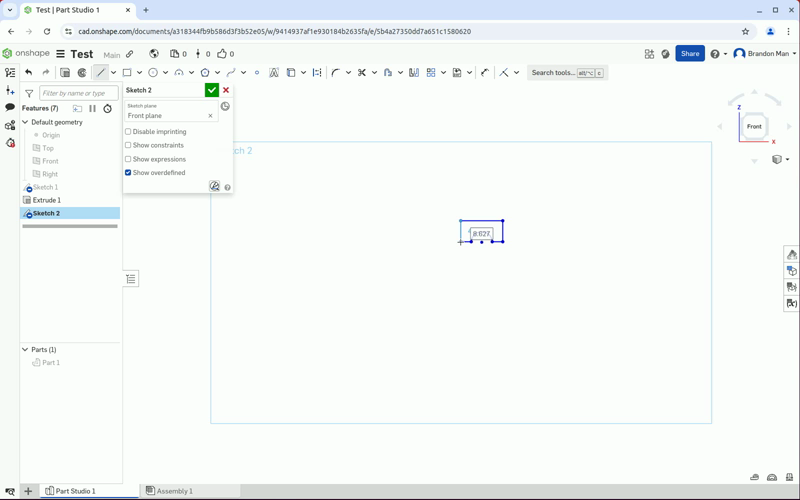
key(esc)
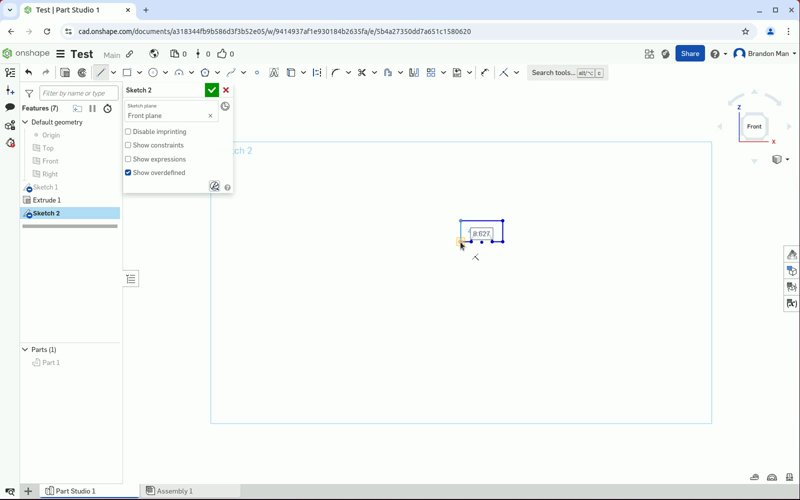
mouse_move(485, 222)
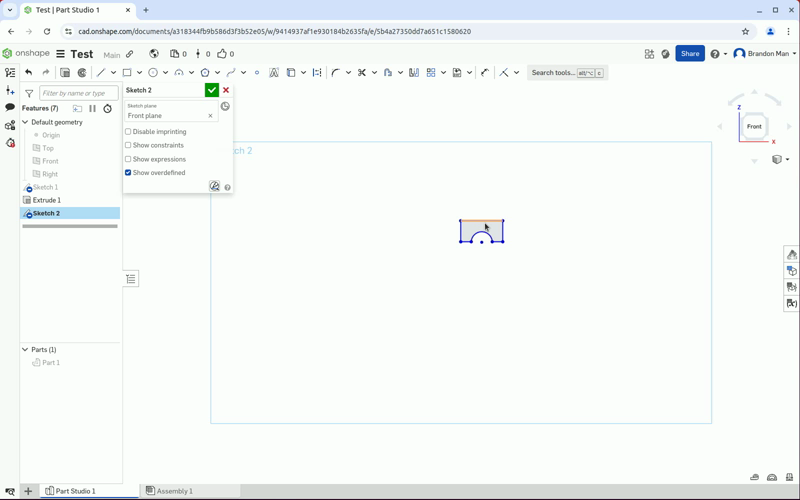
scroll(6)
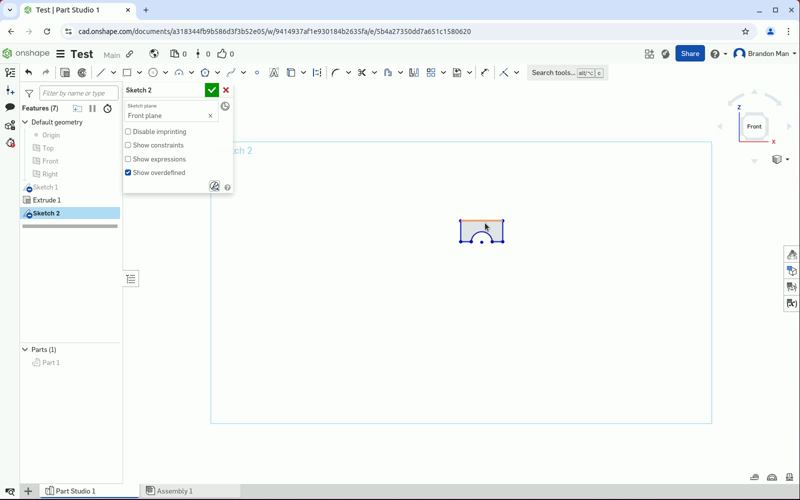
scroll(6)
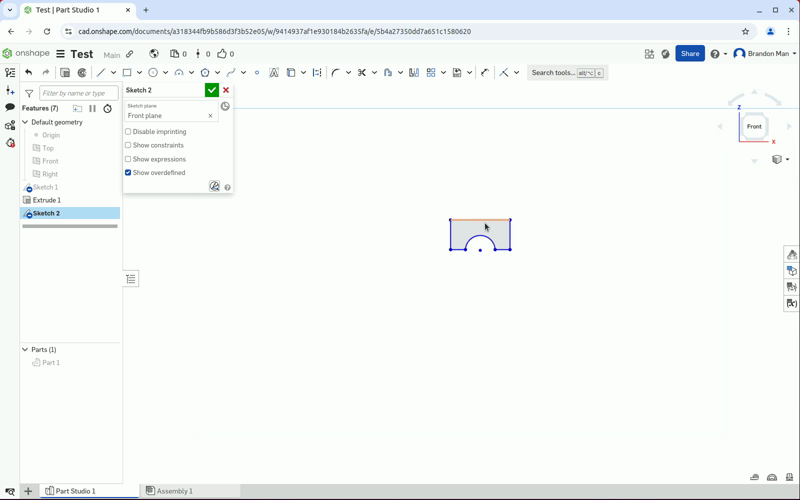
scroll(6)
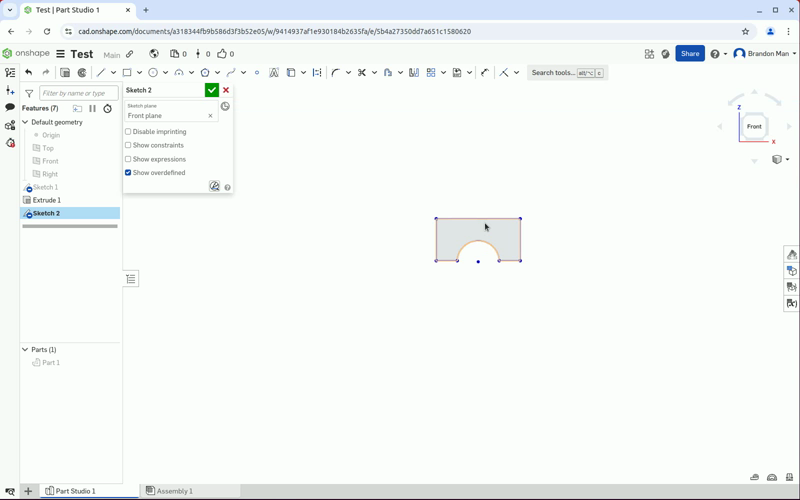
scroll(6)
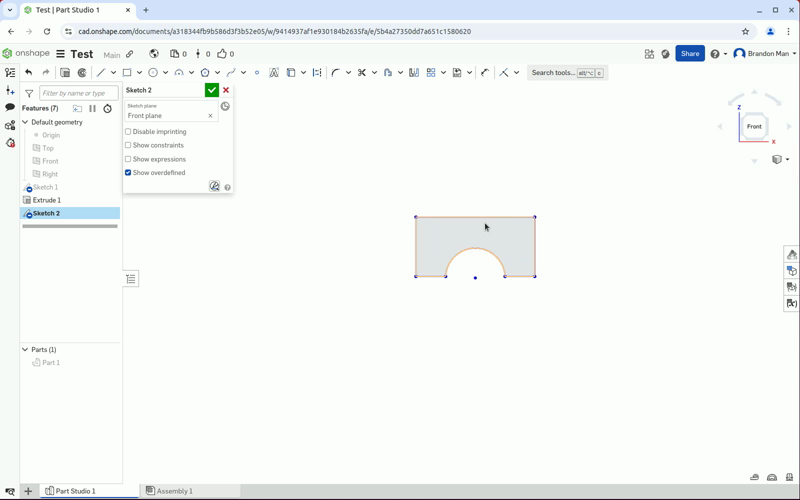
scroll(6)
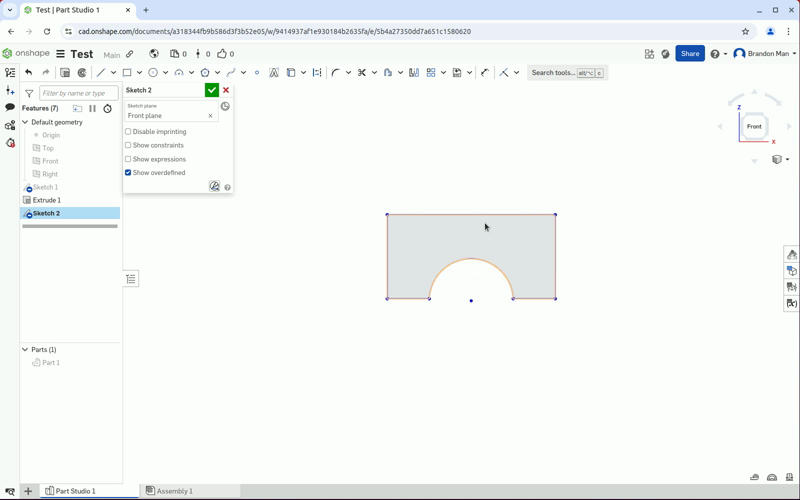
scroll(6)
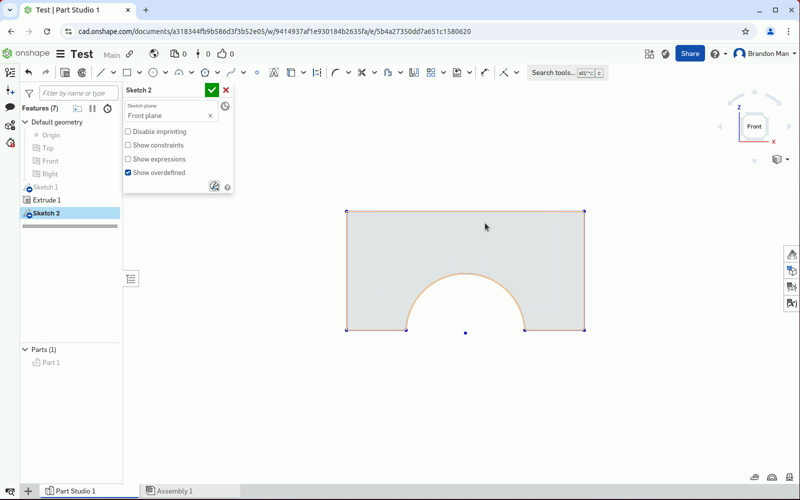
scroll(6)
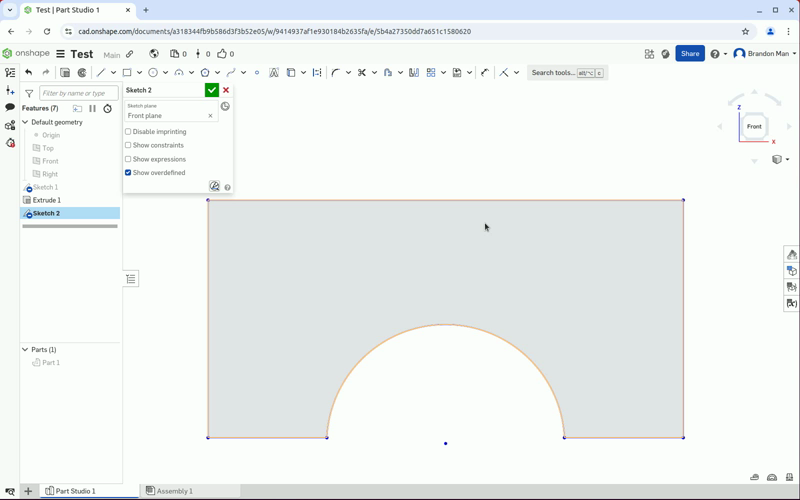
click(485, 222)
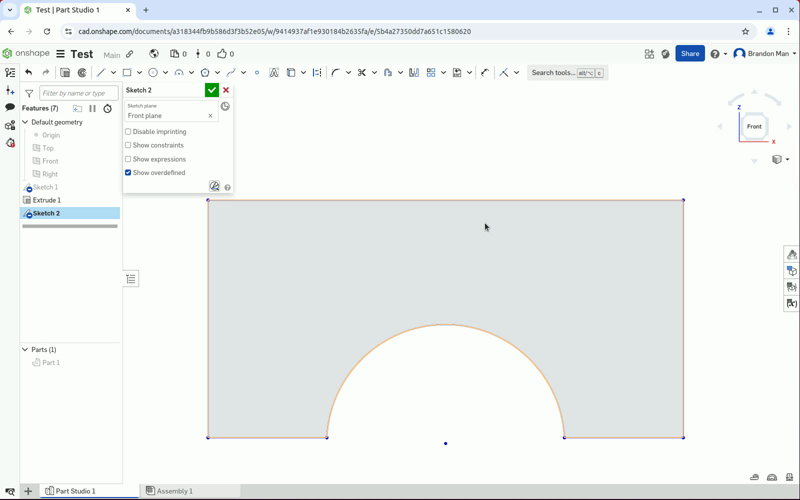
scroll(-6)
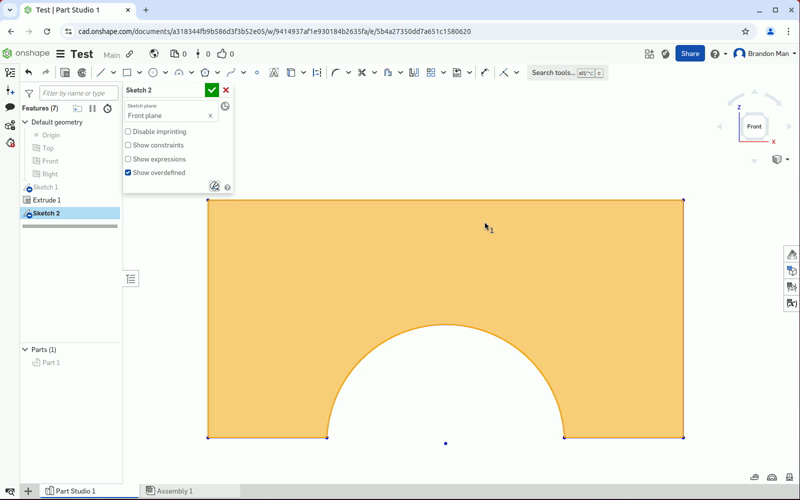
scroll(-6)
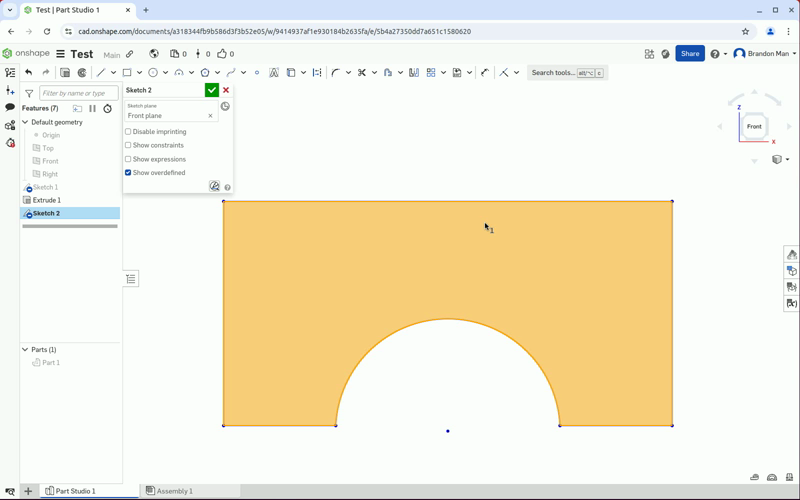
scroll(-6)
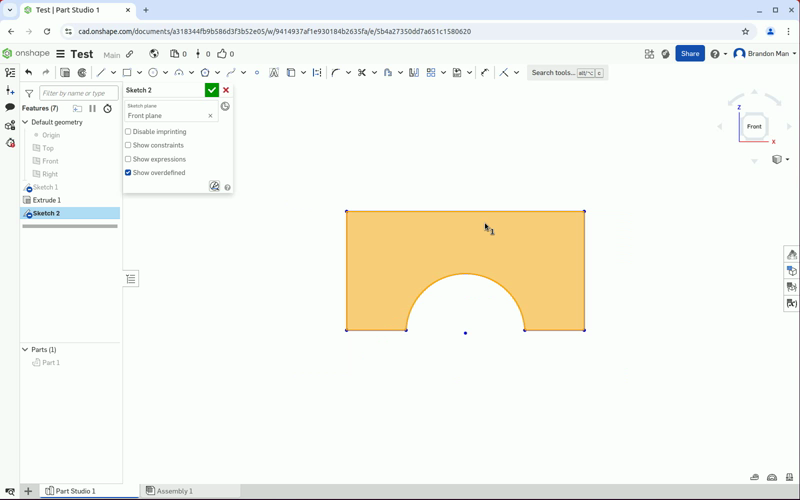
scroll(-6)
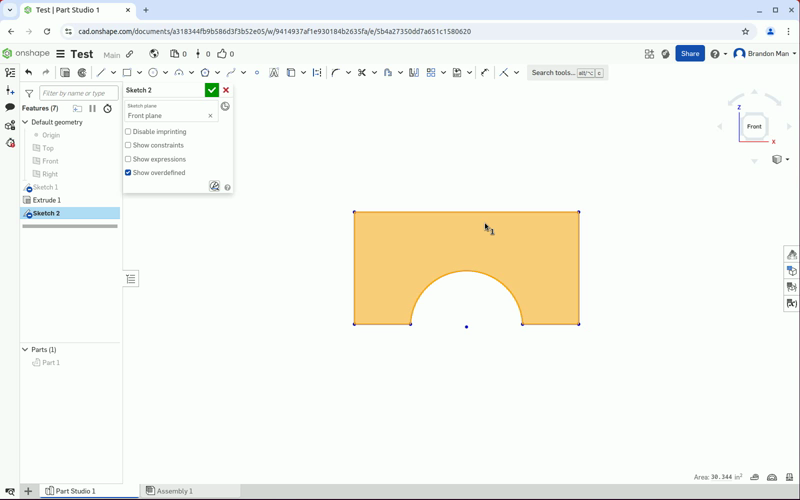
scroll(-6)
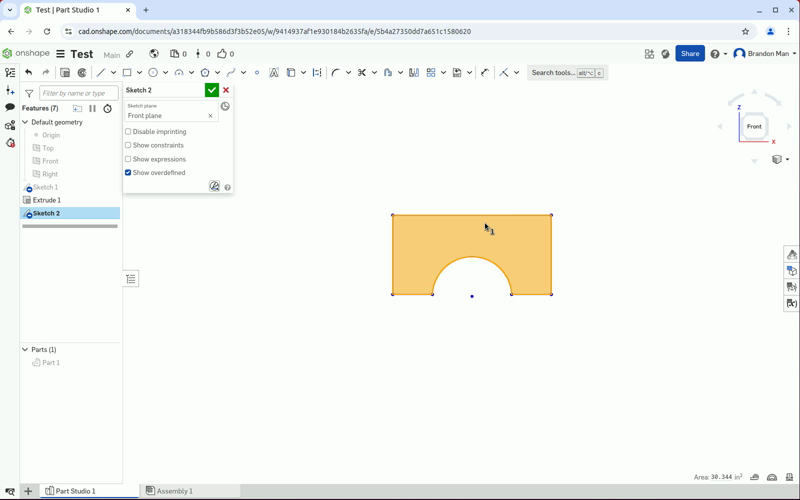
scroll(-6)
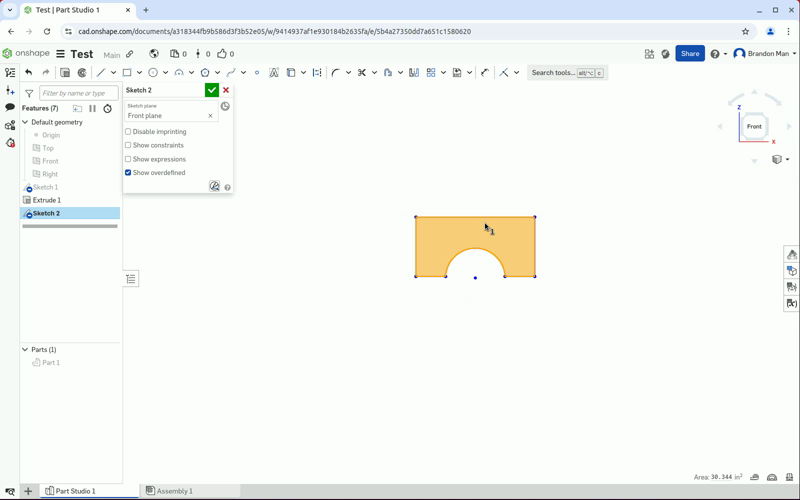
scroll(-6)
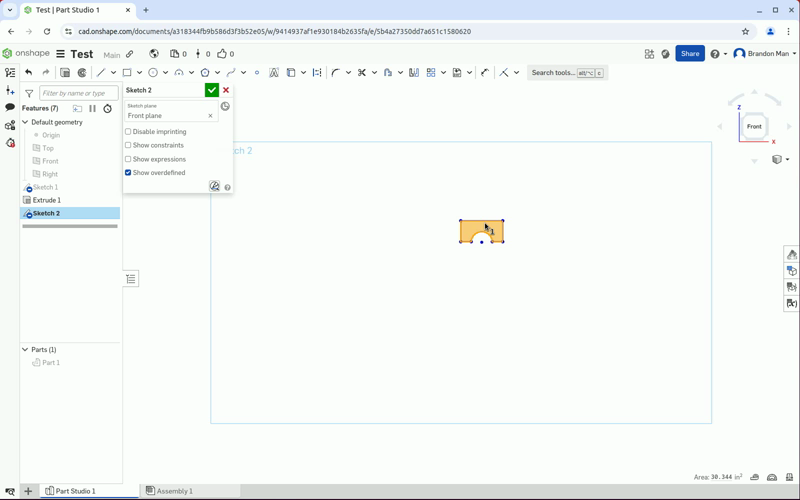
mouse_move(73, 352)
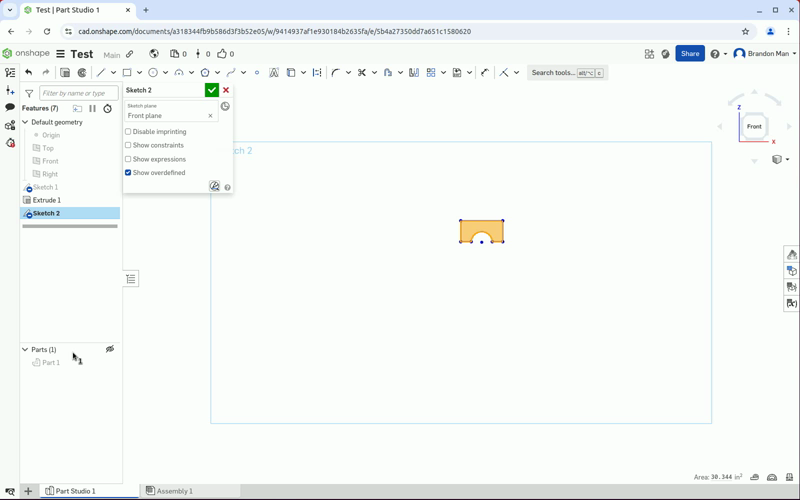
key(shift+y)
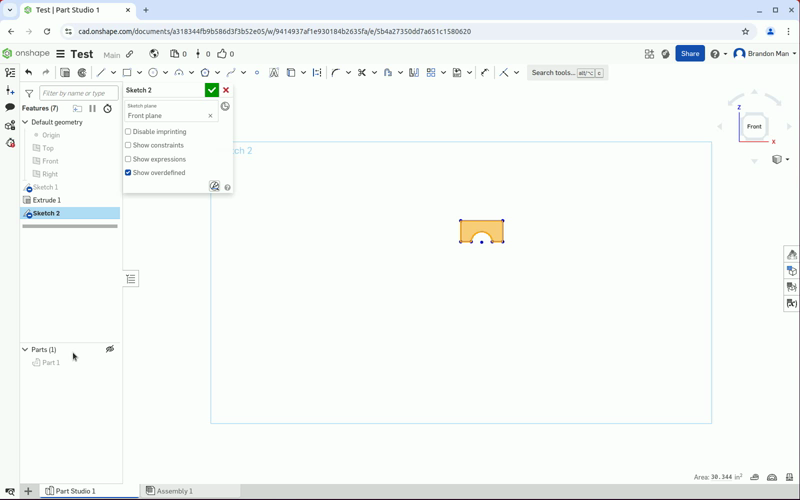
key(shift+e)
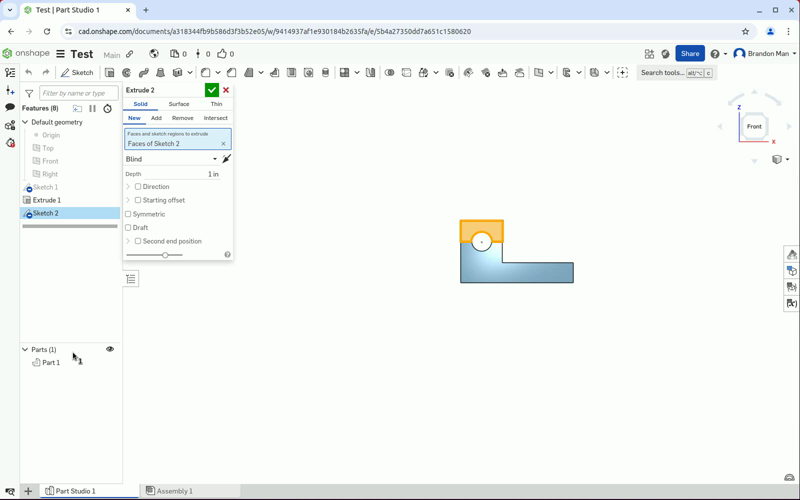
mouse_move(143, 106)
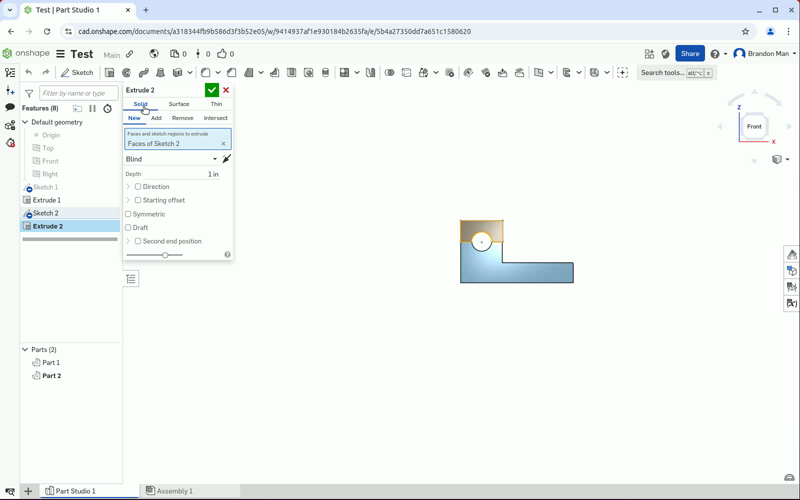
click(143, 106)
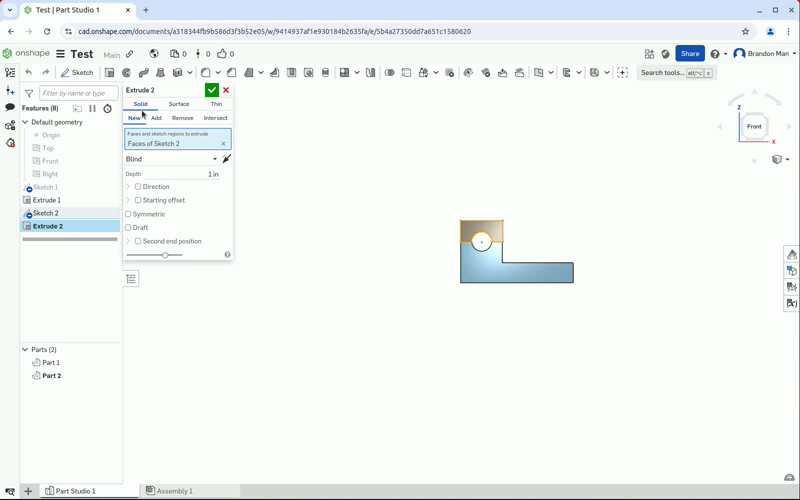
mouse_move(137, 120)
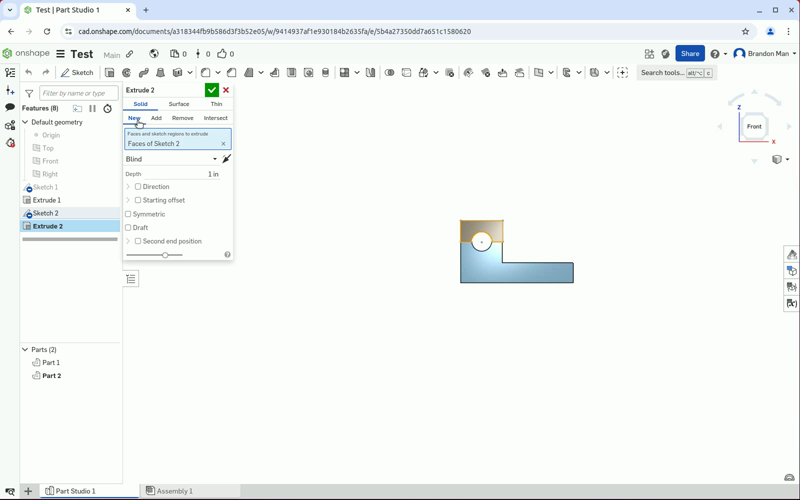
click(137, 120)
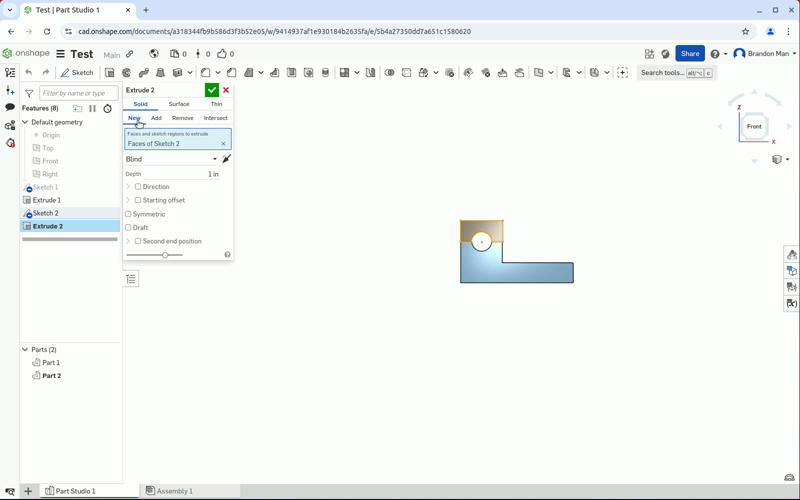
key(tab, 4)
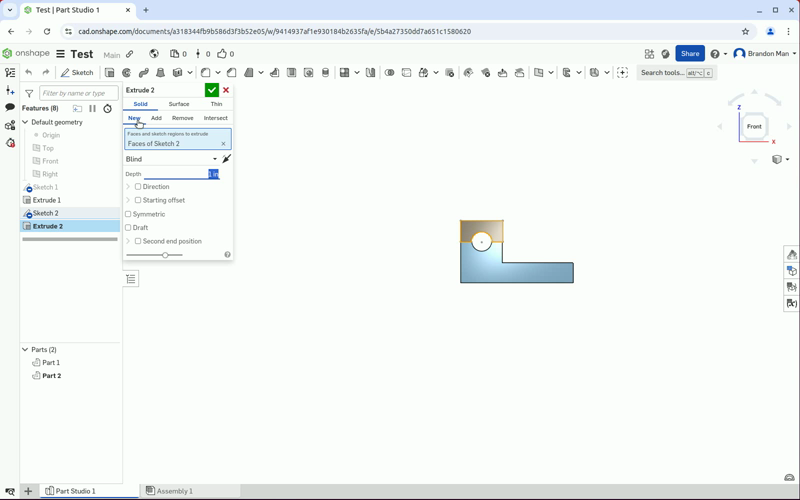
text(-8.425)
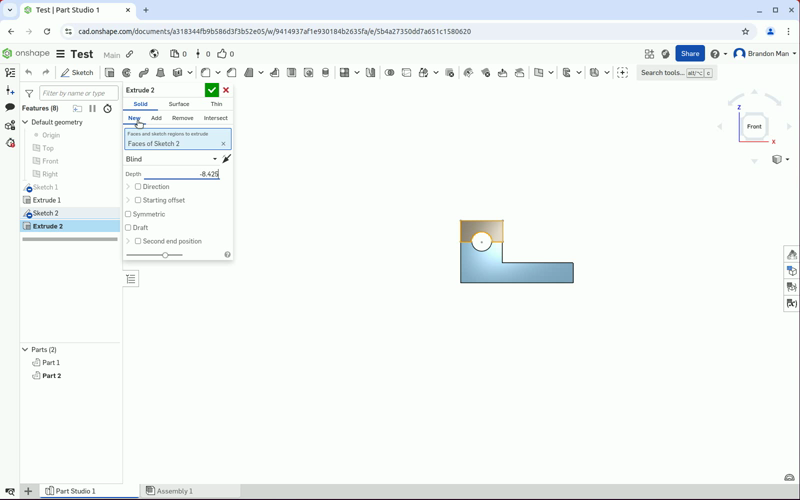
key(enter)
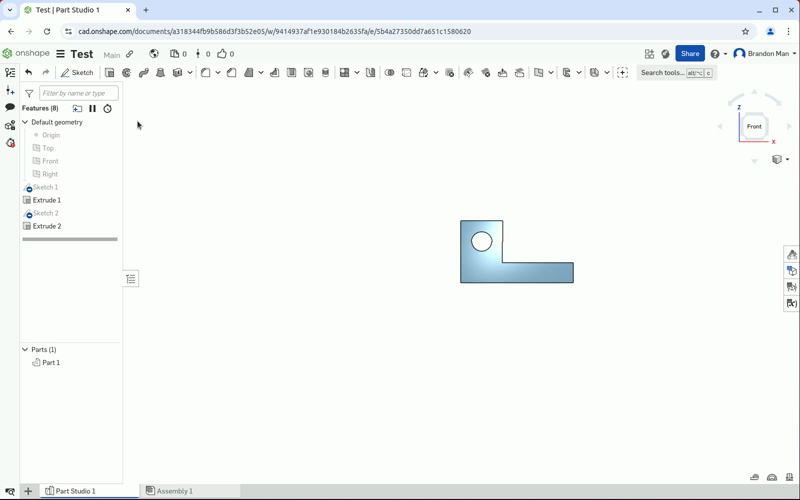
key(shift+h)
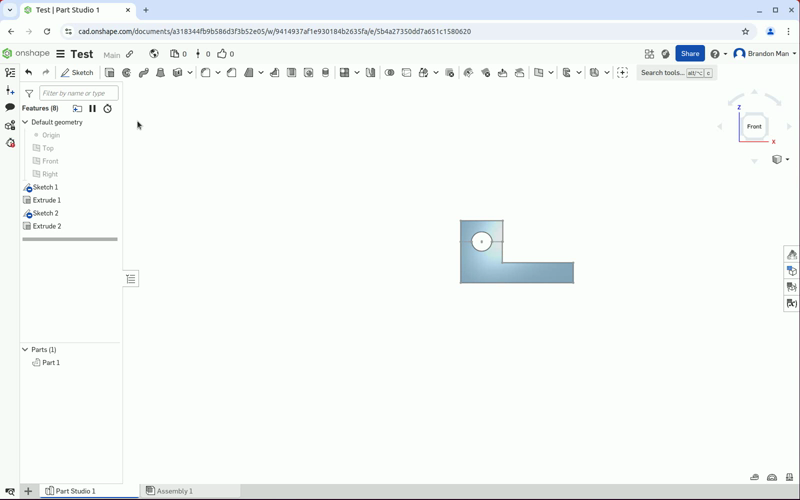
key(shift+h)
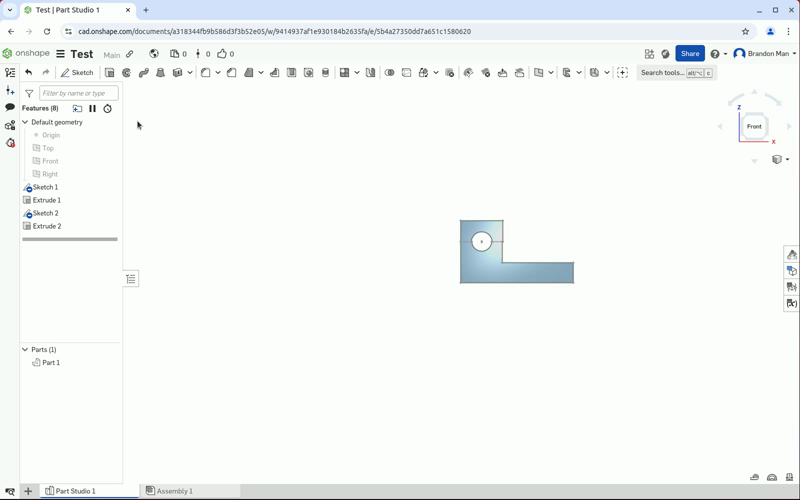
key(shift+7)
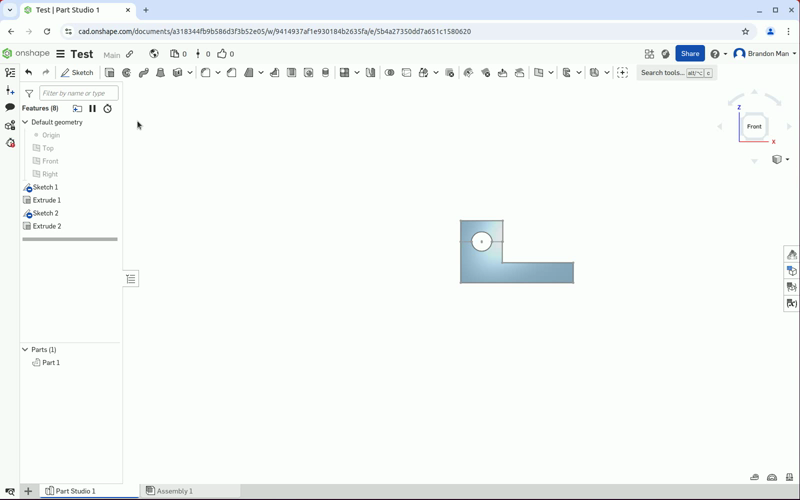
key(left, 2)
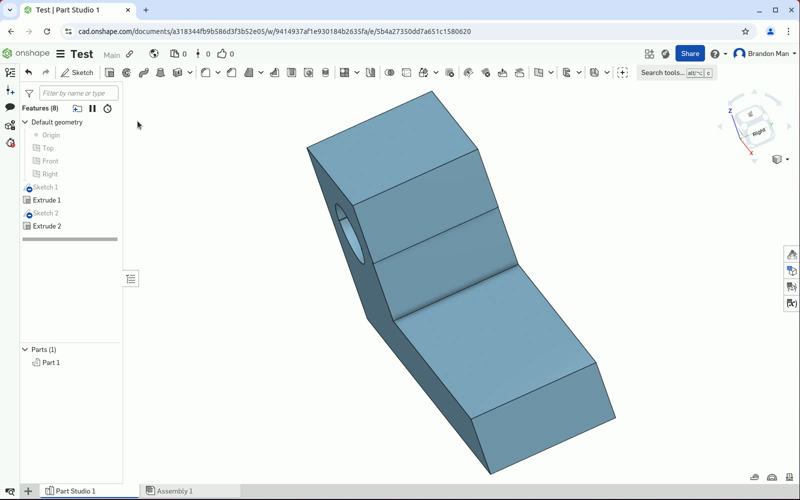
key(down, 2)
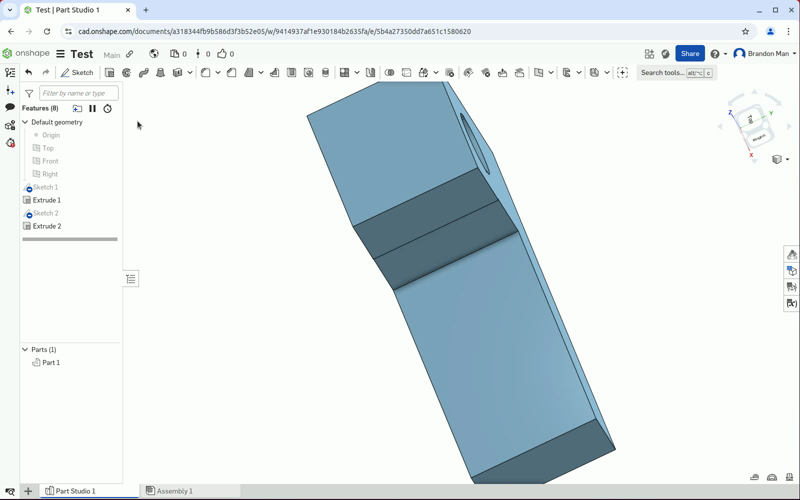
key(up, 2)
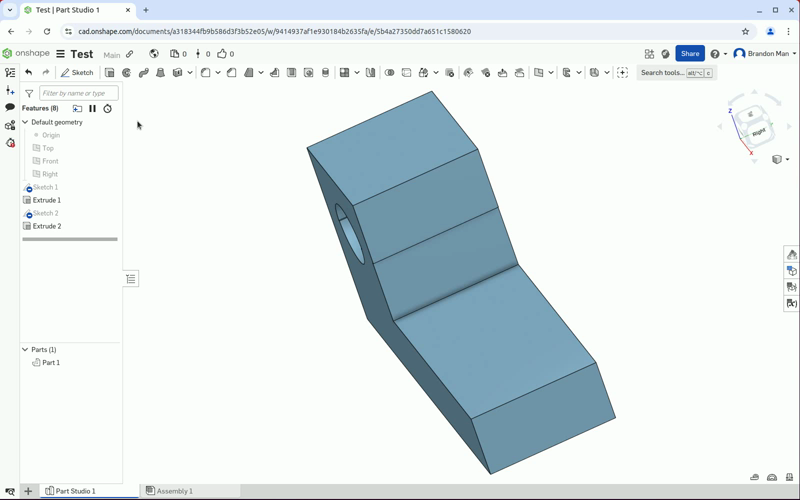
key(right, 2)
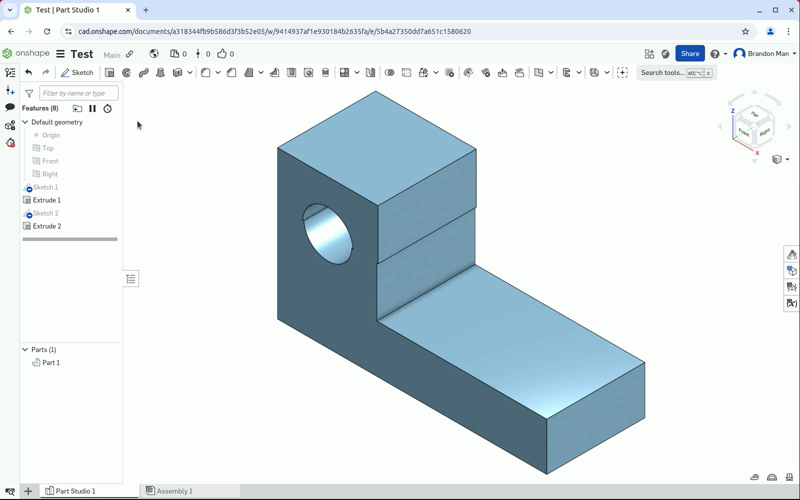
mouse_move(73, 189)
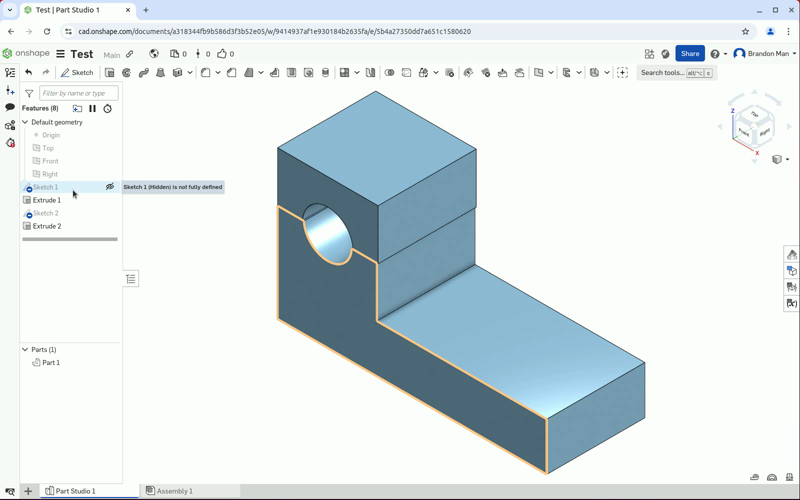
click(73, 189)